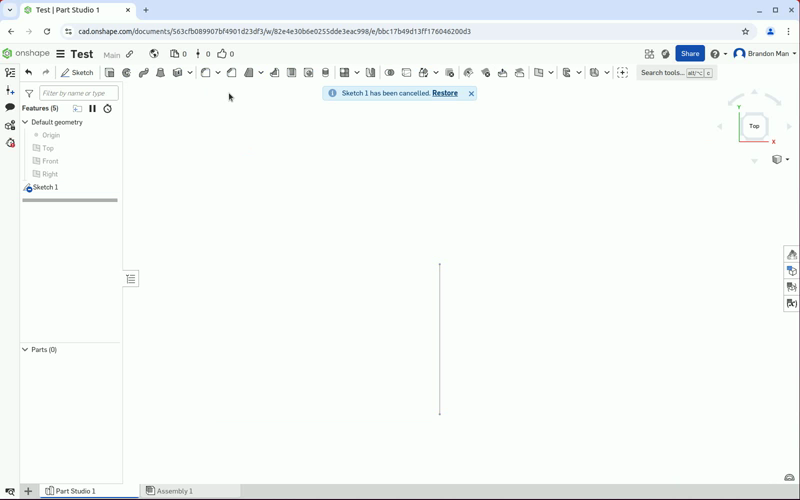
key(shift+h)
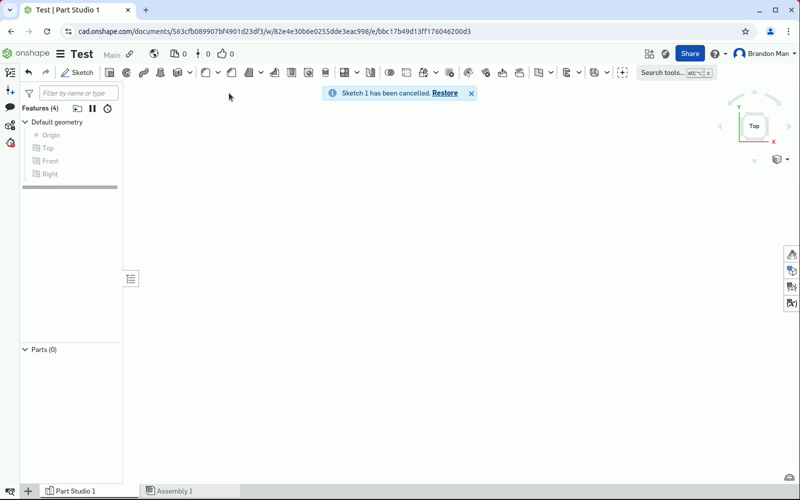
key(shift+s)
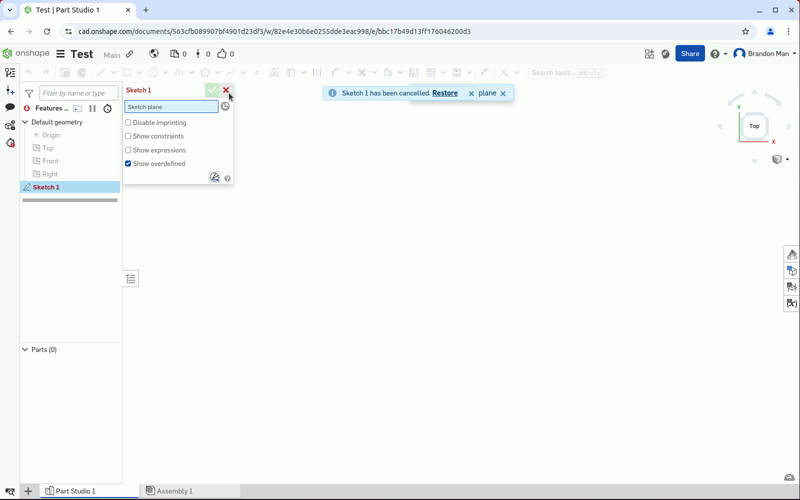
mouse_move(73, 150)
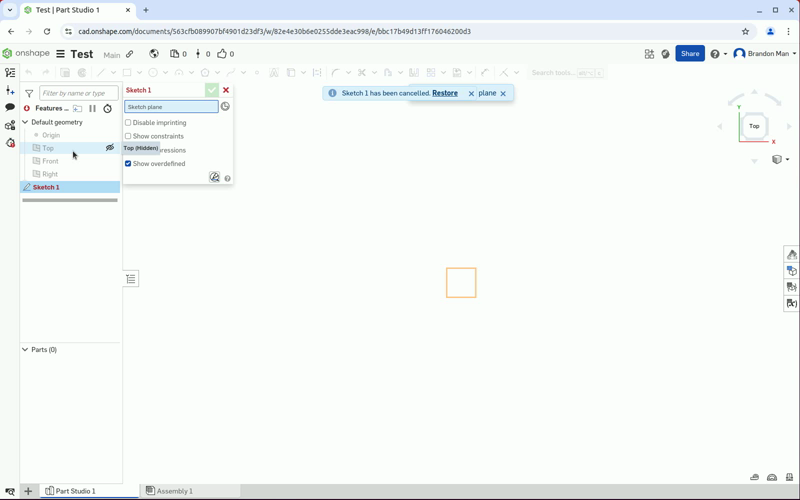
click(73, 150)
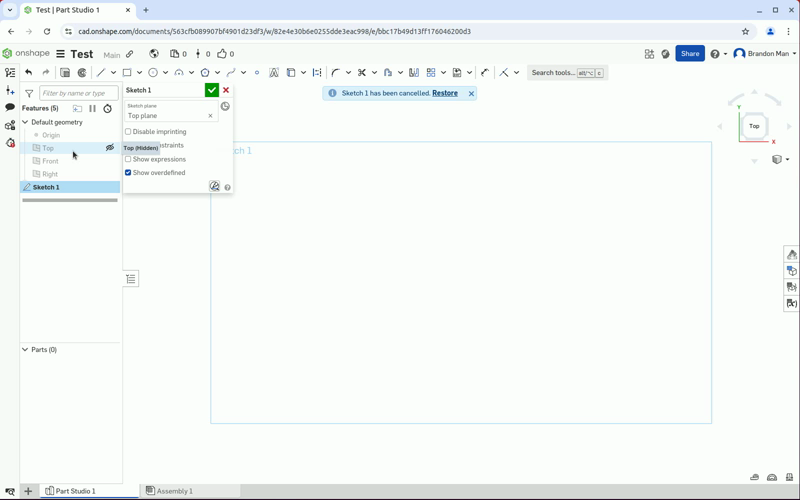
mouse_move(73, 352)
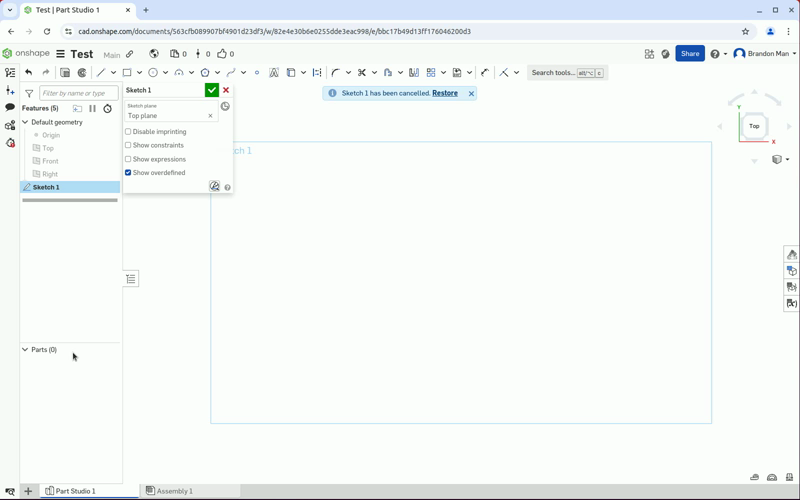
key(y)
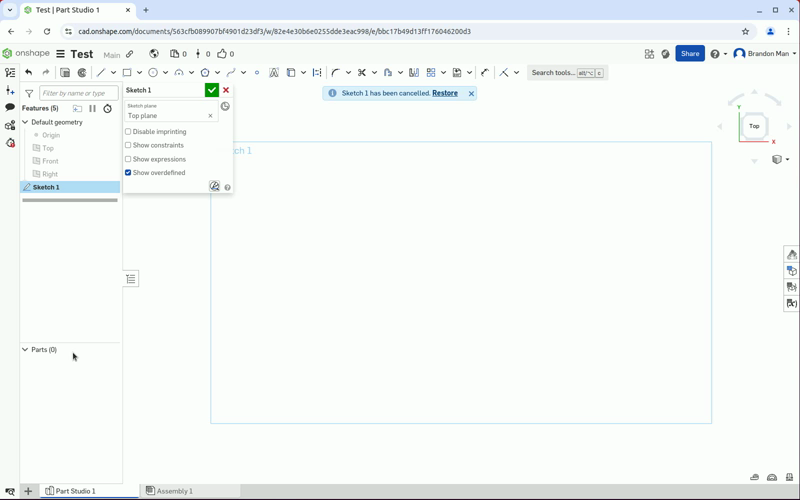
key(l)
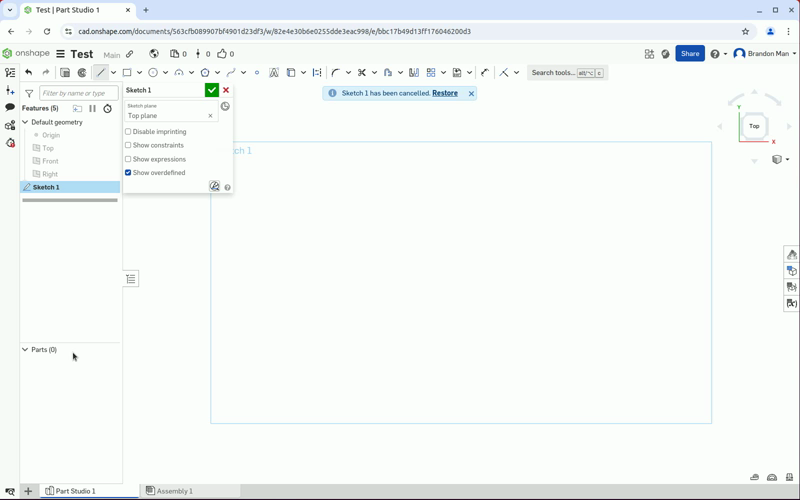
key_down(shift)
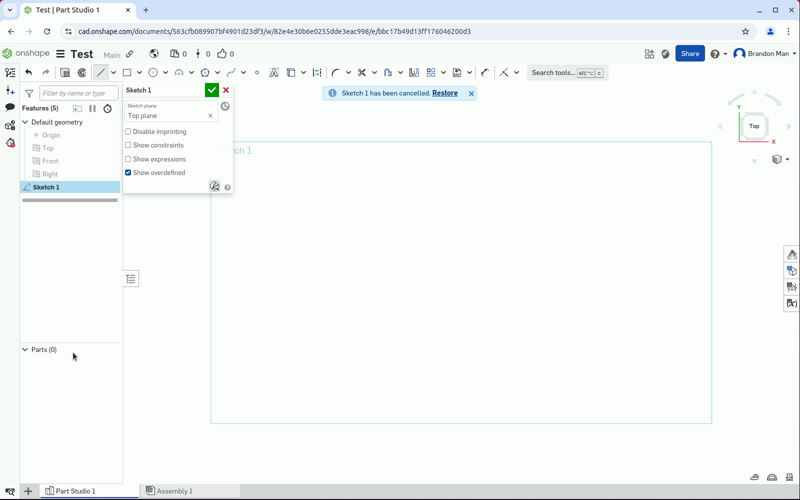
mouse_move(460, 395)
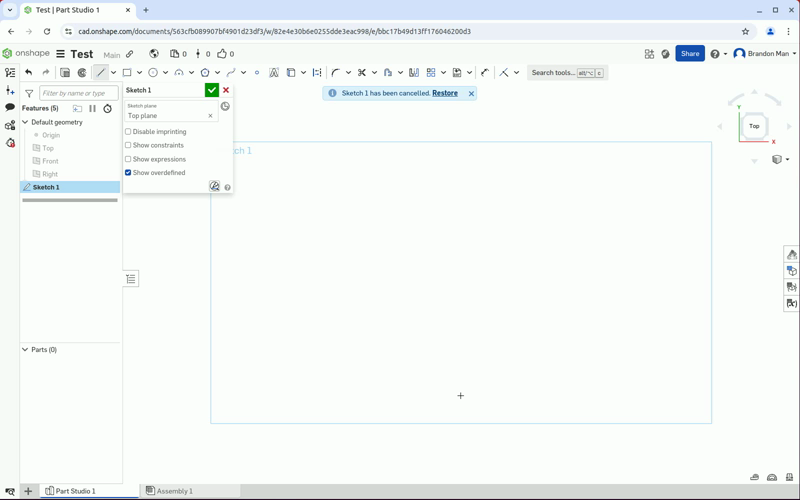
click(460, 395)
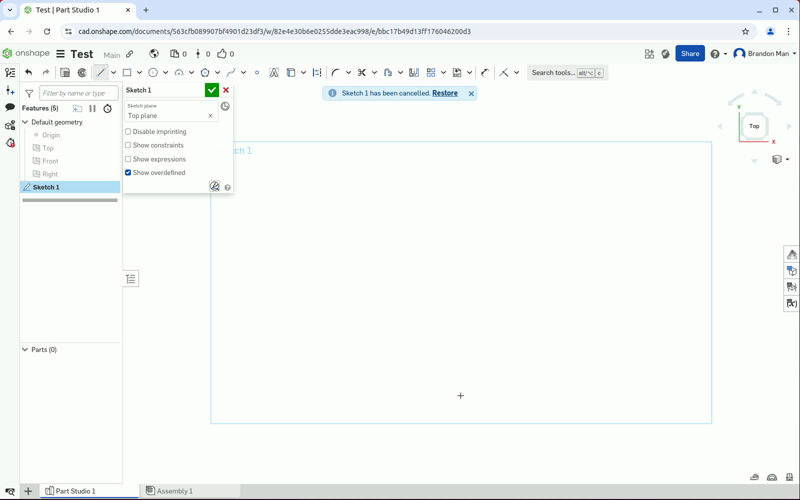
key_up(shift)
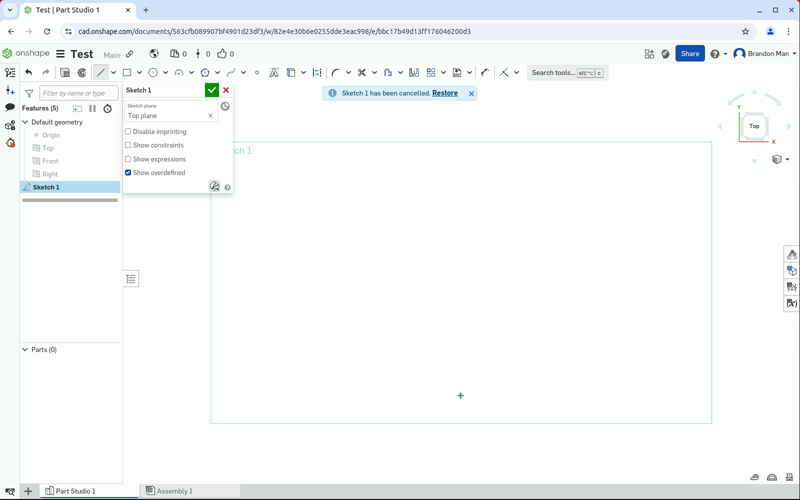
key_down(shift)
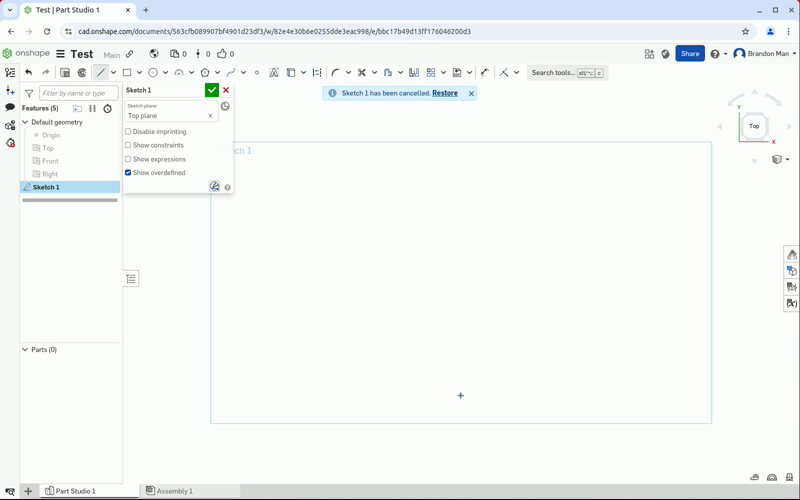
mouse_move(573, 395)
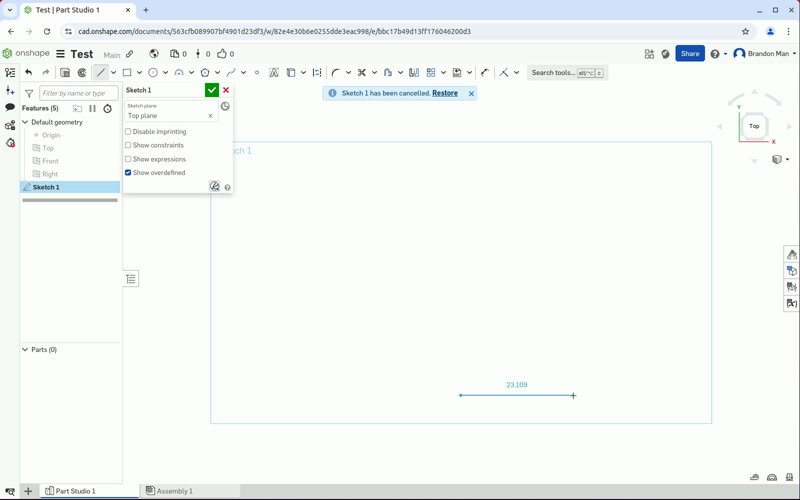
click(573, 395)
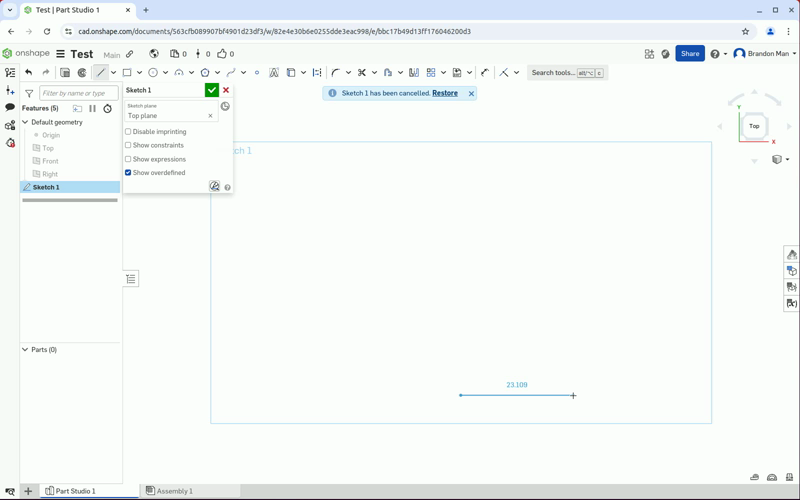
key_up(shift)
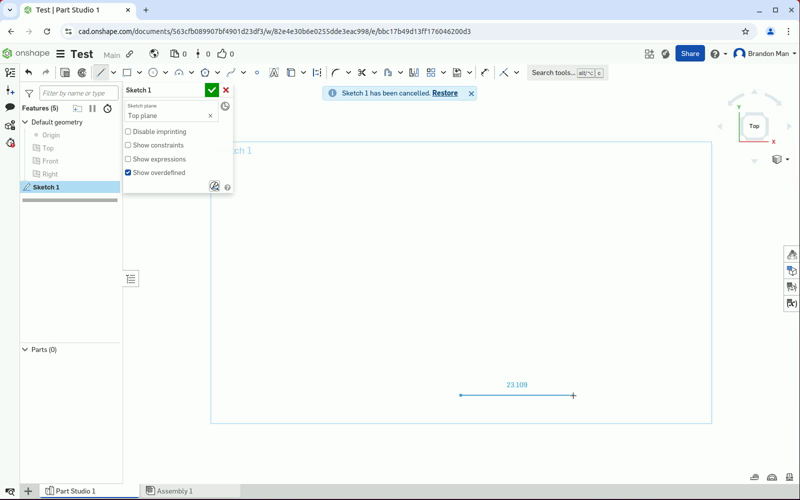
key_down(shift)
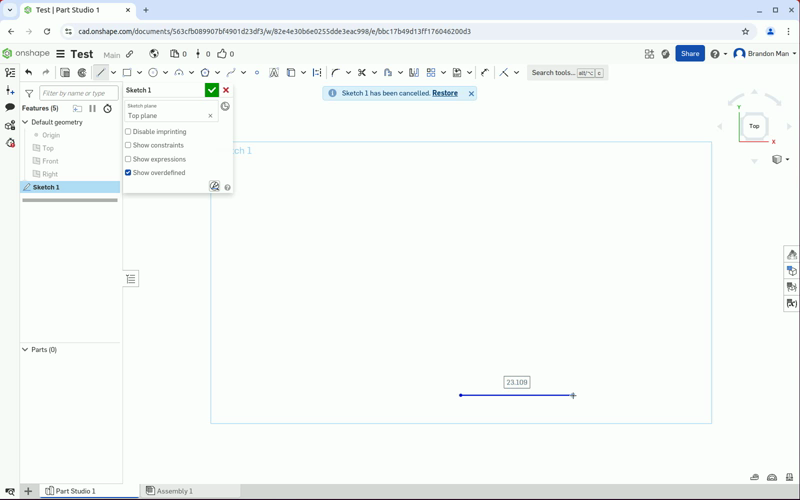
mouse_move(573, 282)
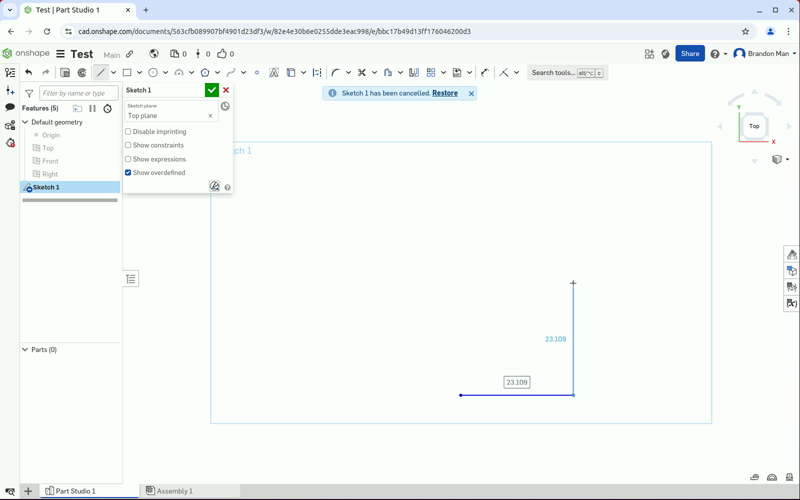
click(573, 282)
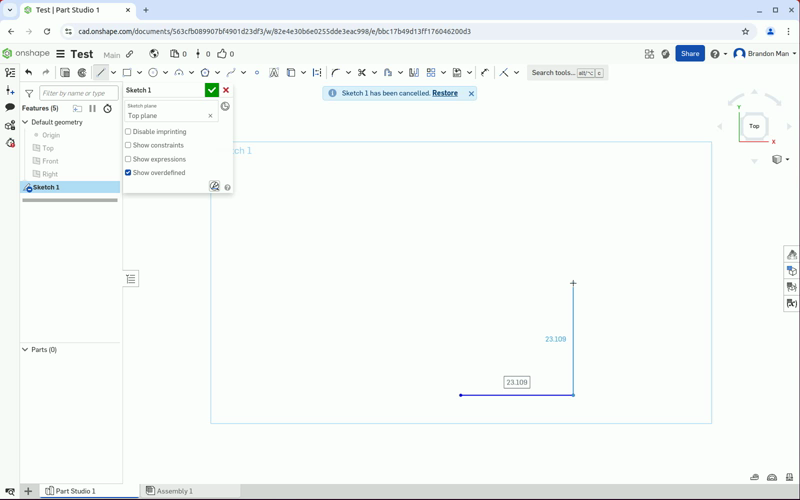
key_up(shift)
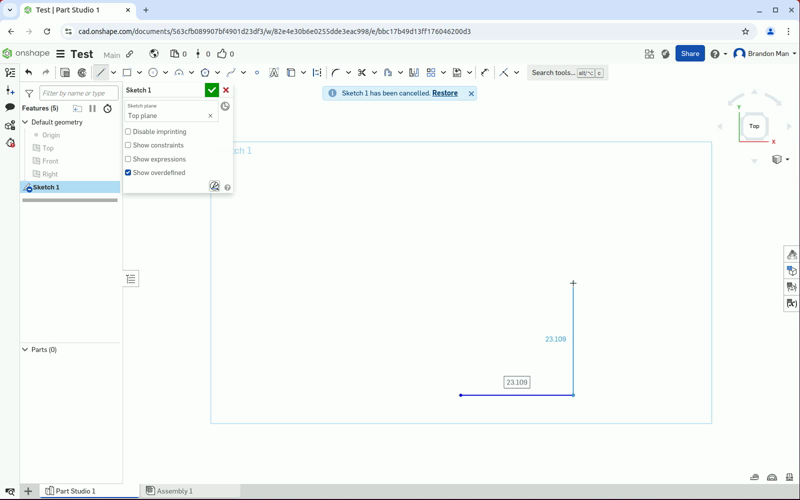
key_down(shift)
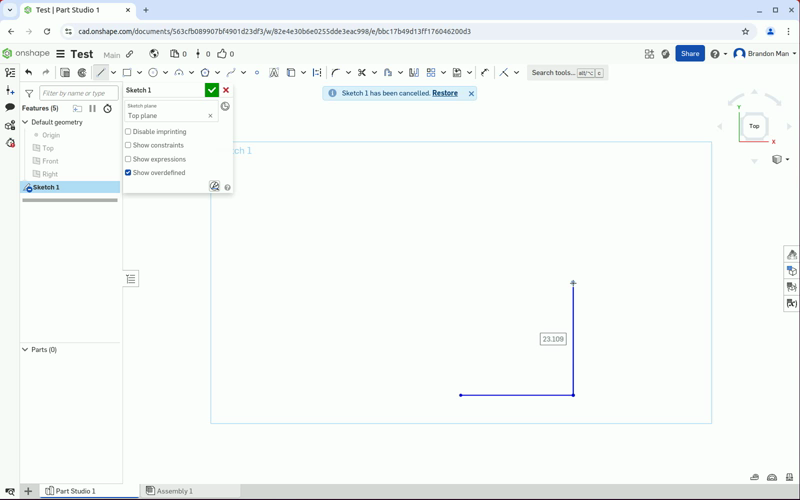
mouse_move(460, 282)
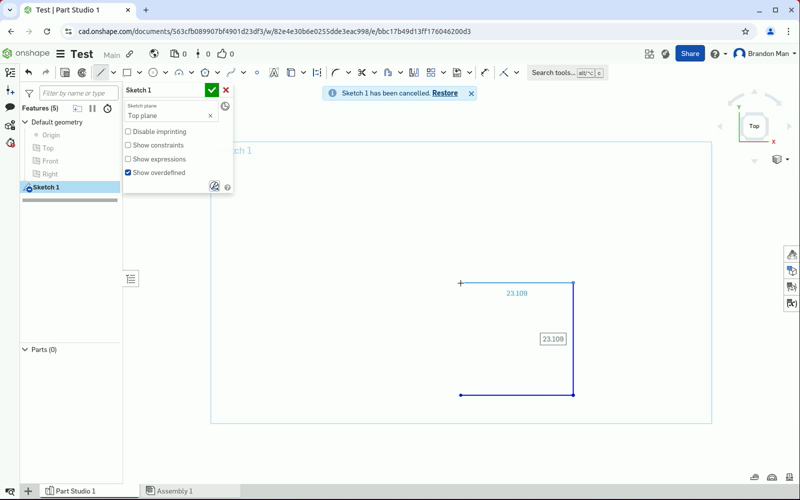
click(460, 282)
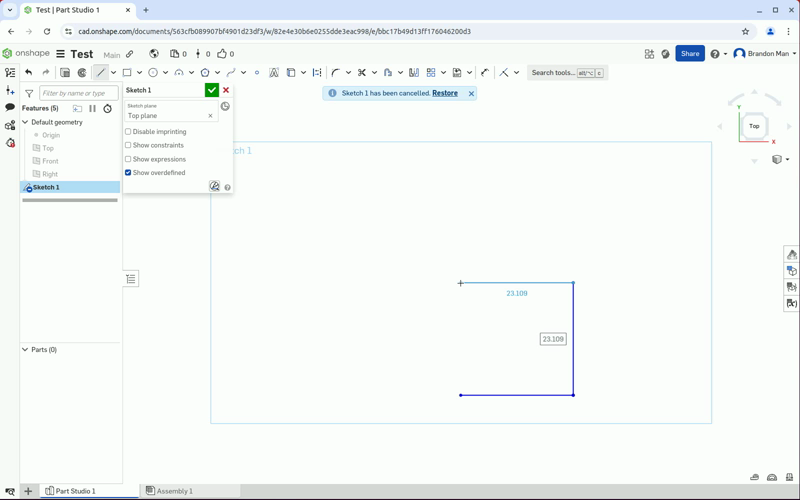
key_up(shift)
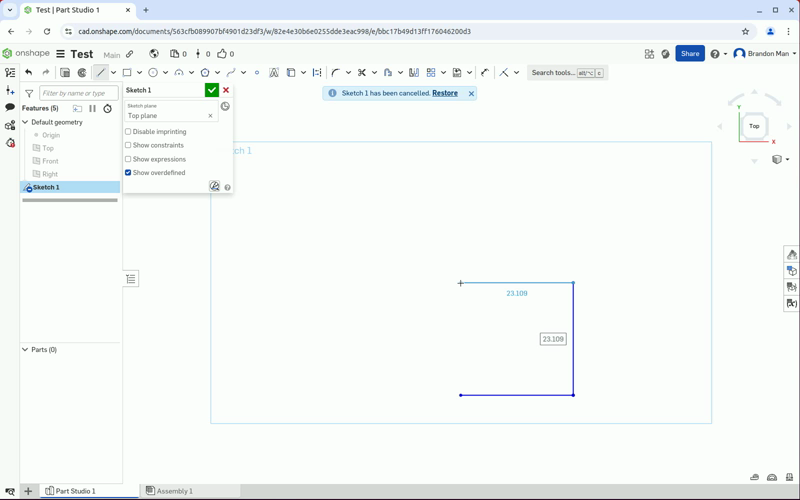
key_down(shift)
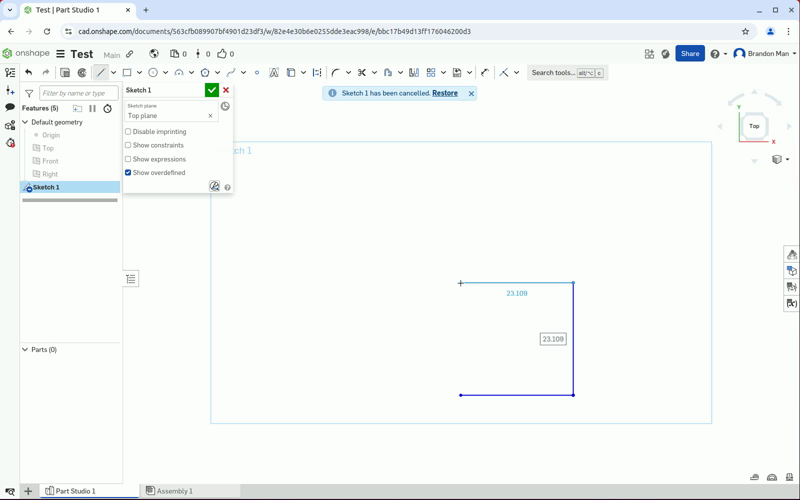
mouse_move(460, 395)
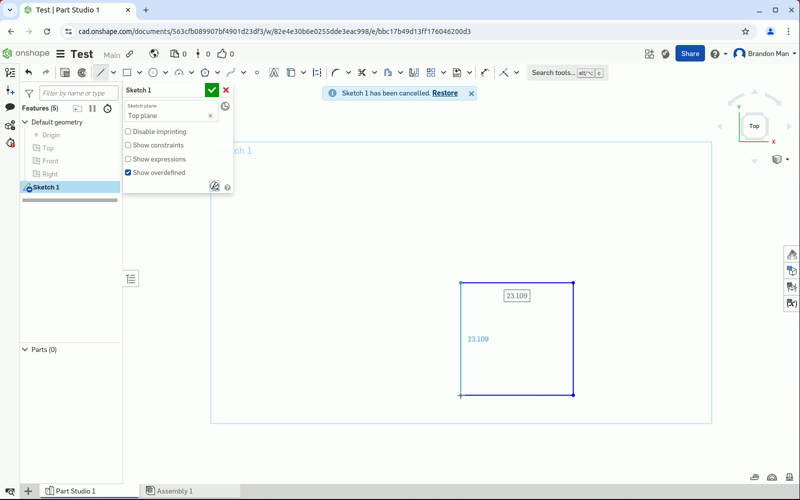
key_up(shift)
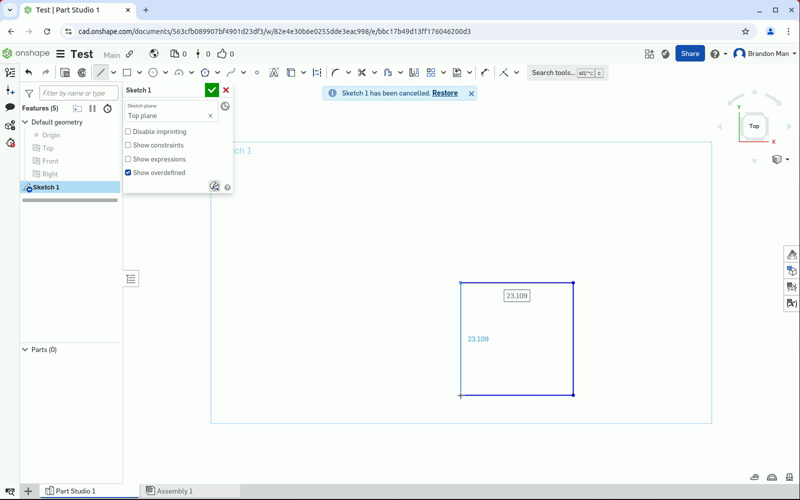
click(460, 395)
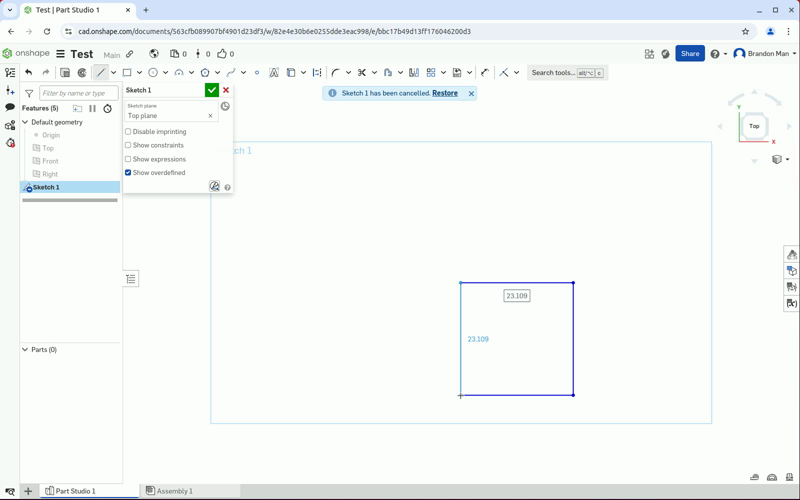
key(esc)
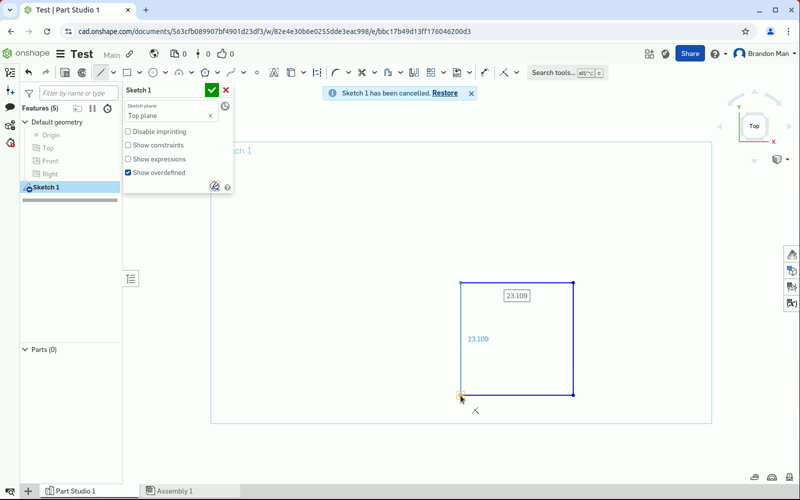
mouse_move(544, 331)
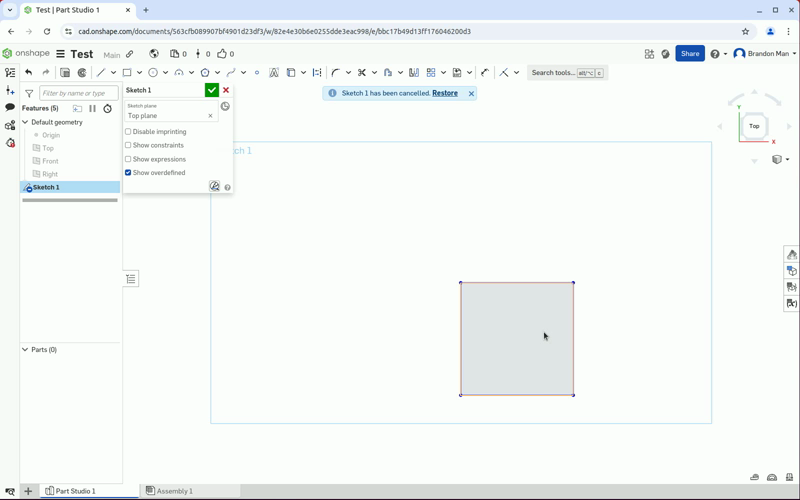
click(544, 331)
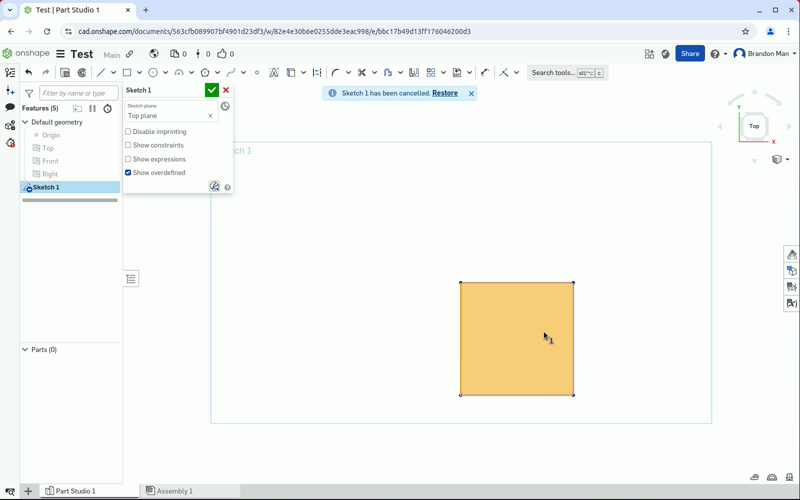
mouse_move(73, 352)
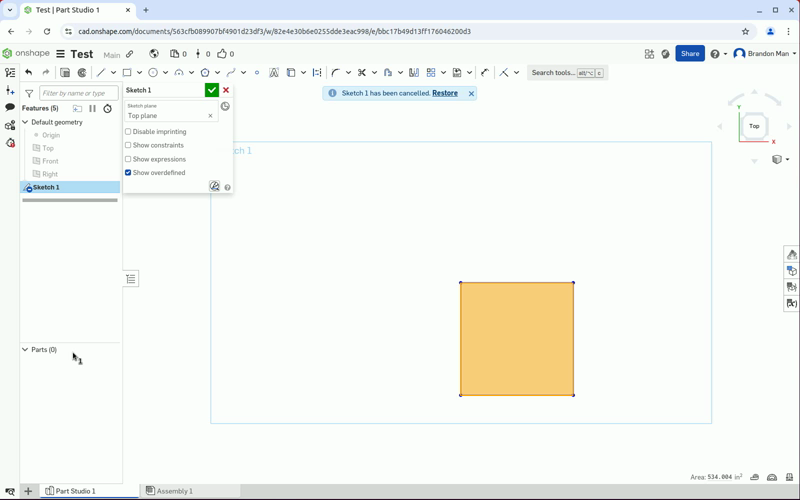
key(shift+y)
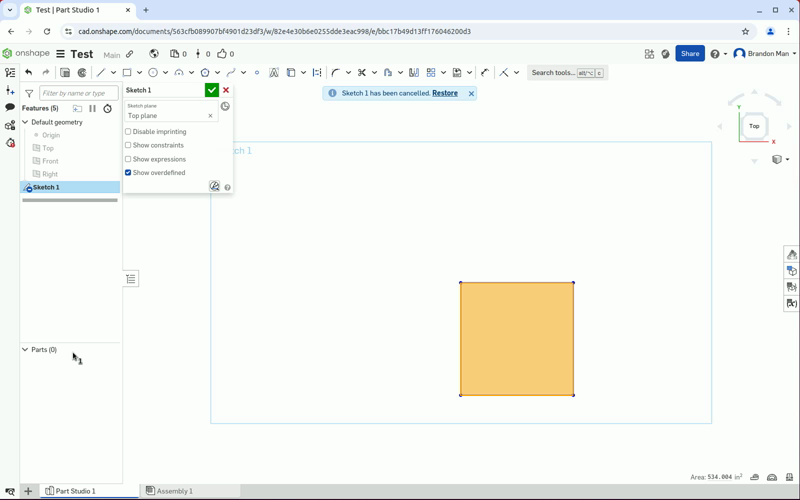
key(shift+e)
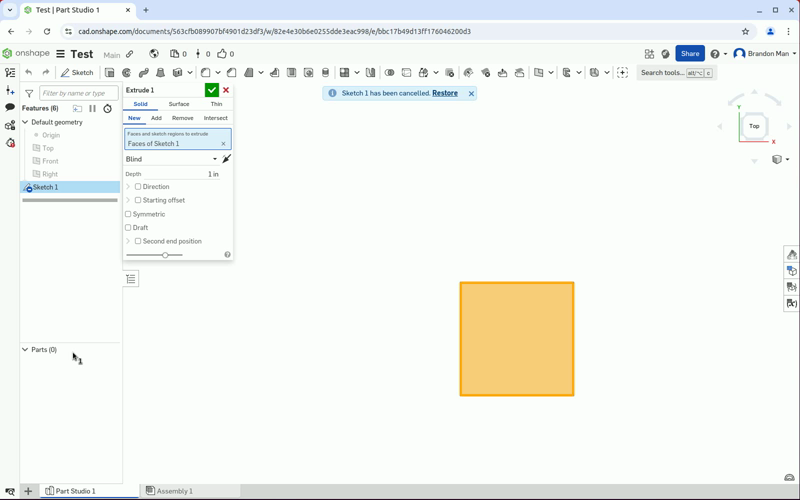
mouse_move(143, 106)
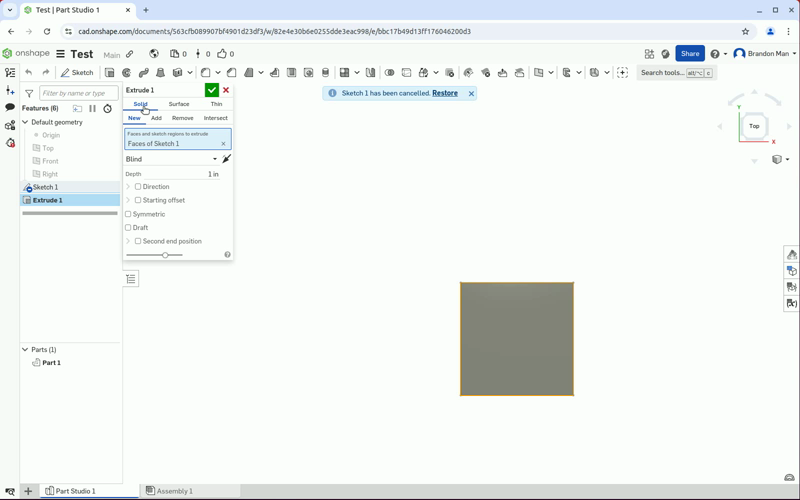
click(143, 106)
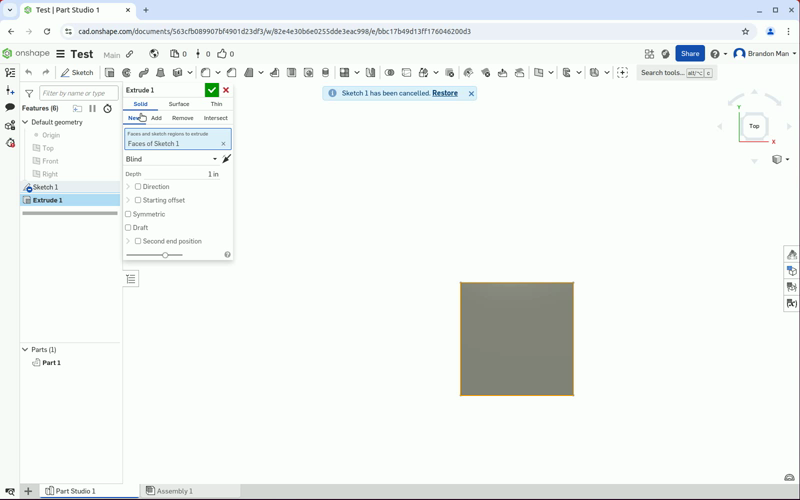
mouse_move(137, 120)
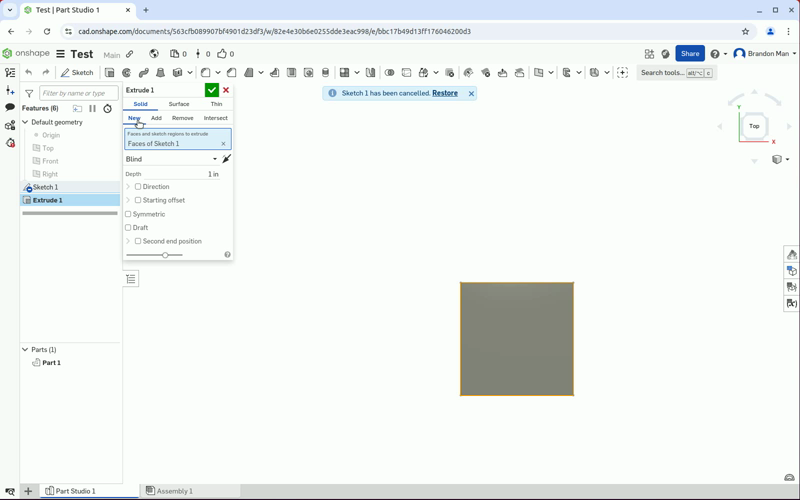
click(137, 120)
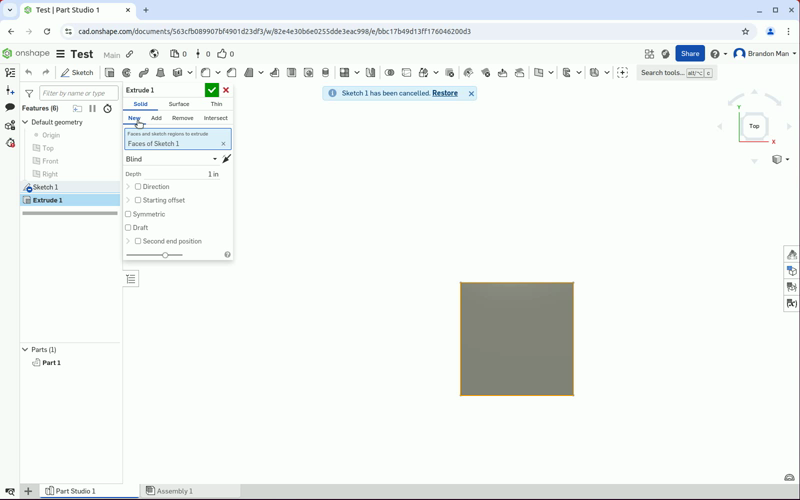
key(tab, 4)
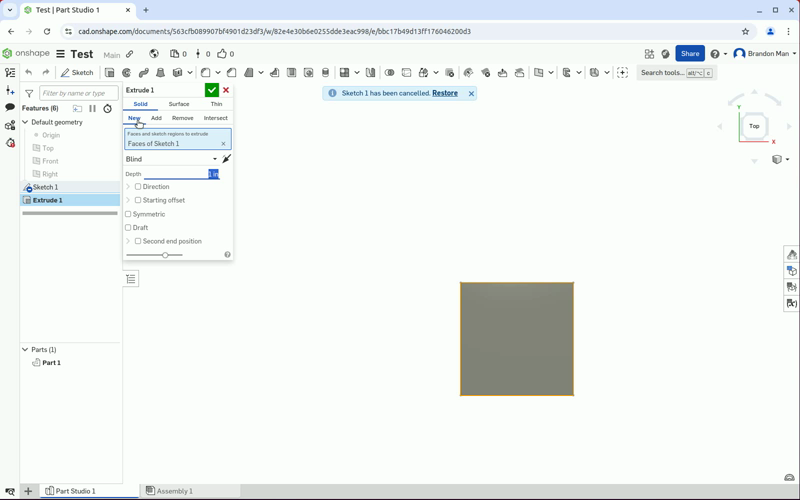
text(23.108)
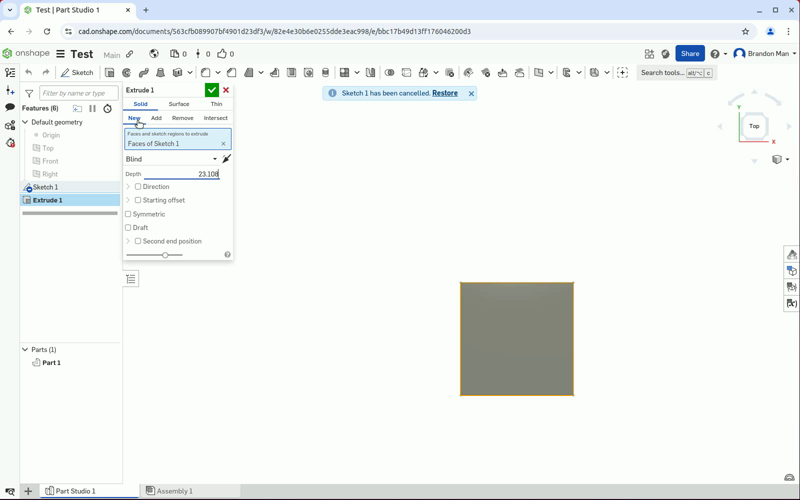
key(enter)
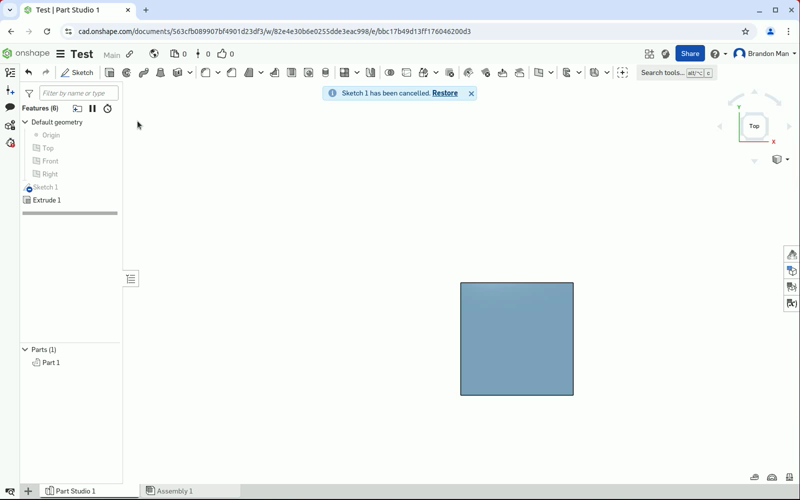
key(shift+h)
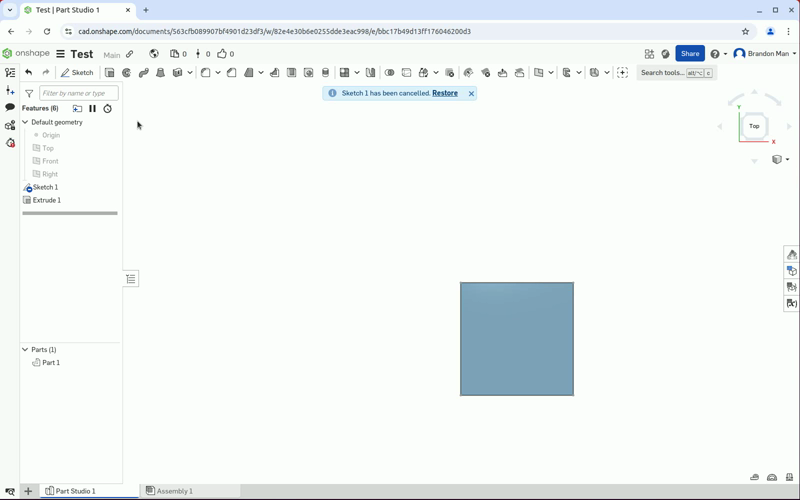
key(shift+h)
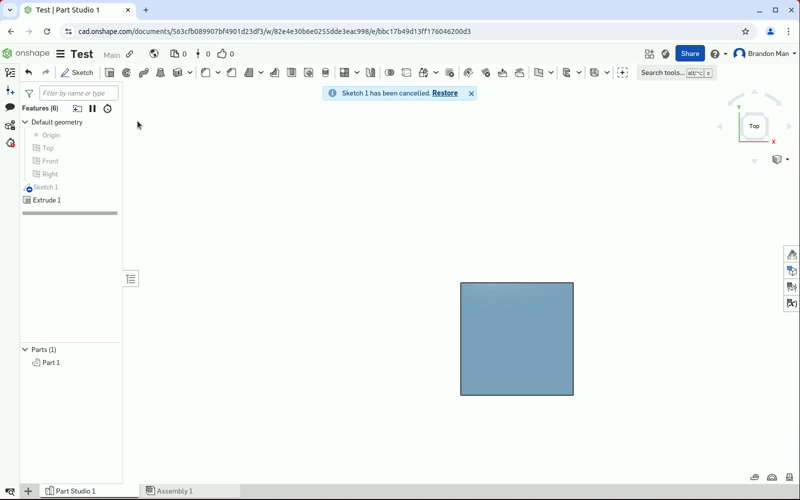
mouse_move(73, 189)
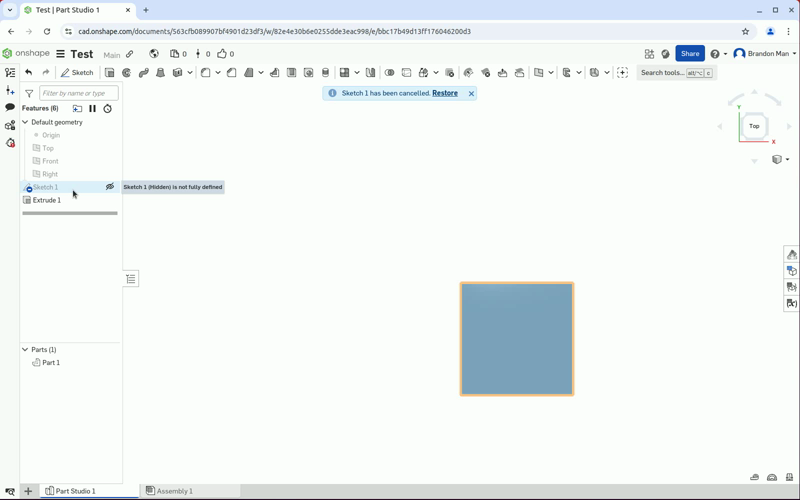
click(73, 189)
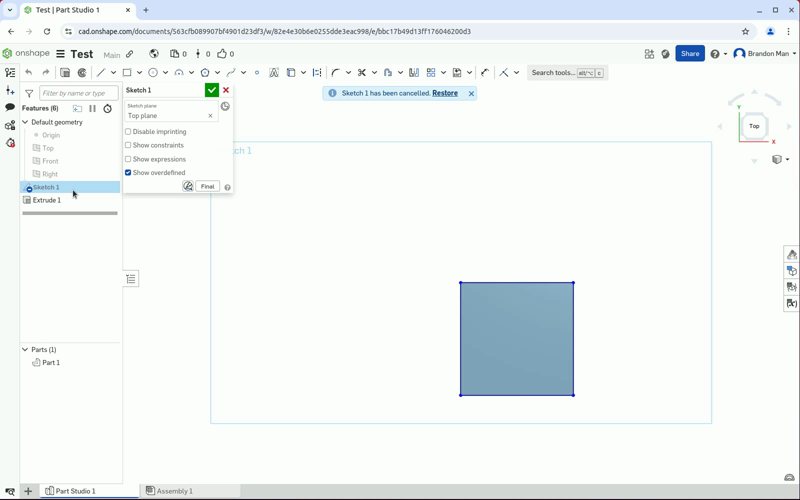
mouse_move(229, 92)
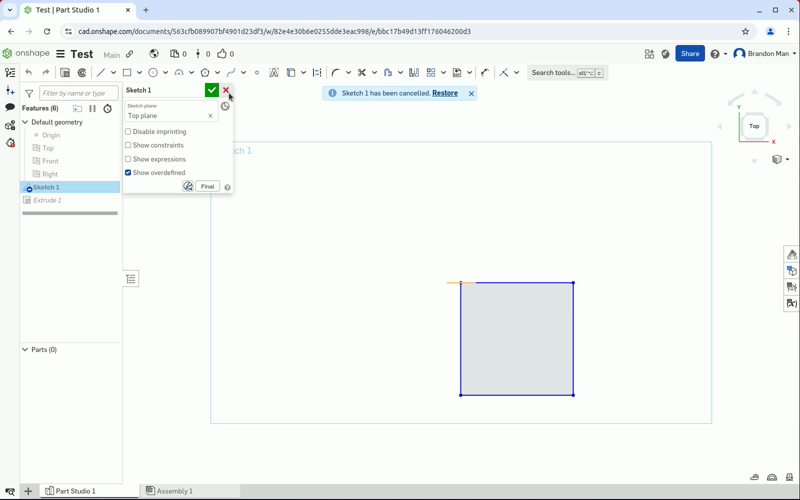
click(229, 92)
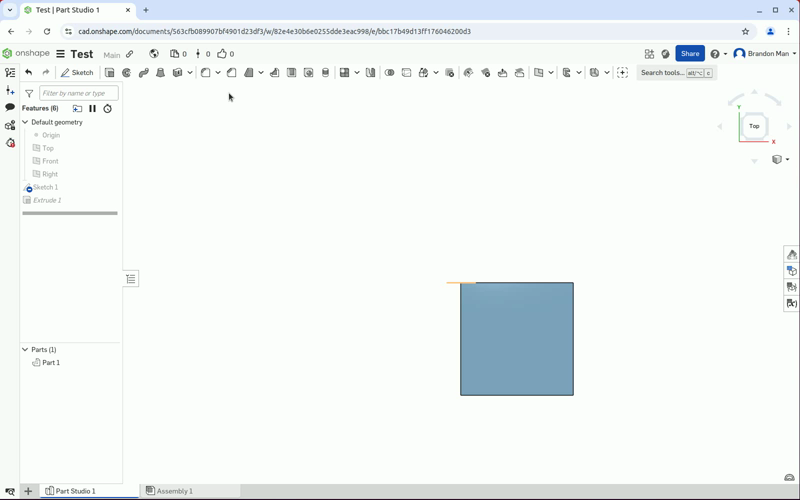
mouse_move(541, 75)
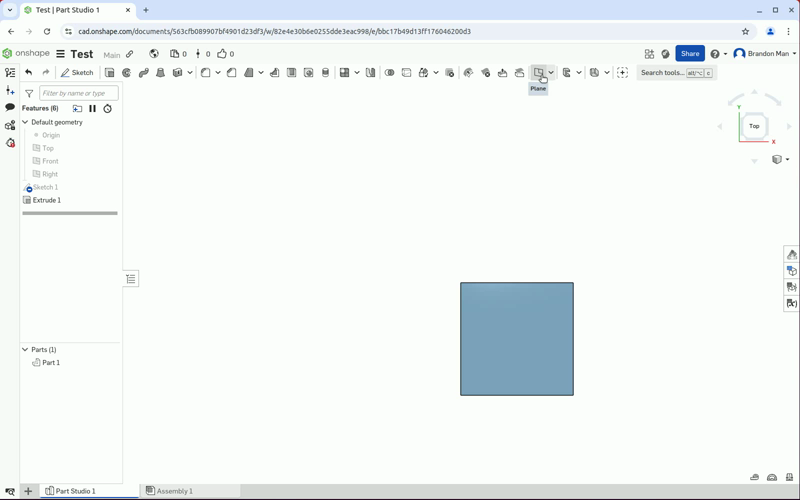
click(541, 75)
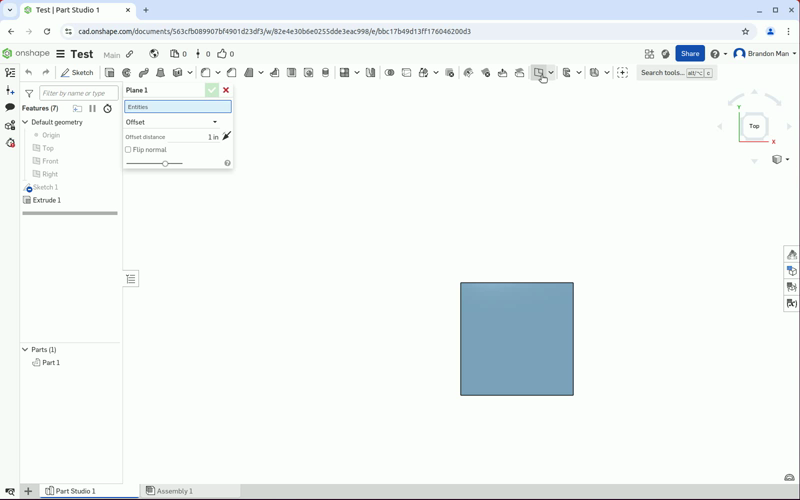
mouse_move(73, 150)
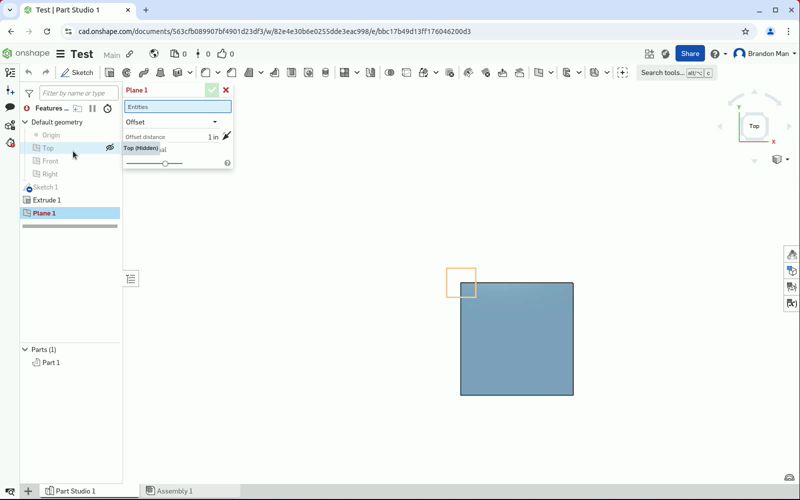
click(73, 150)
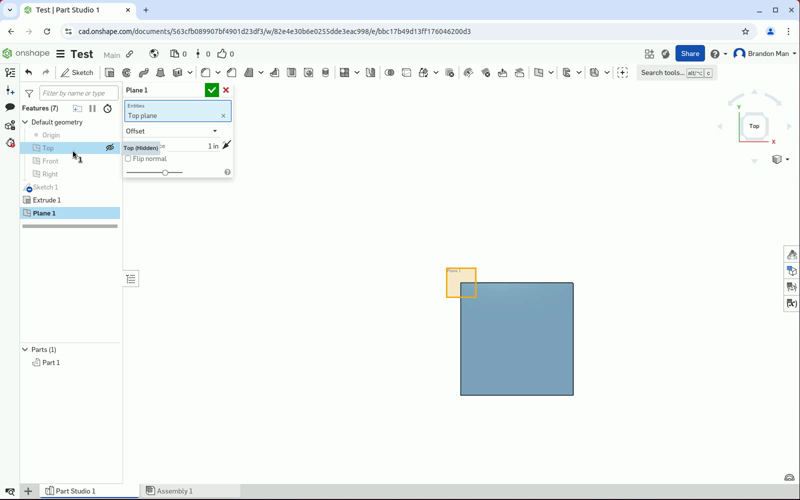
key(tab, 2)
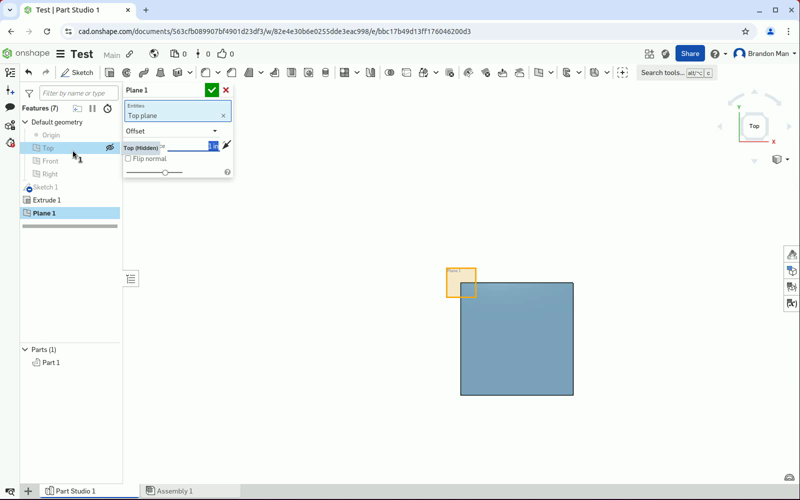
text(23.108)
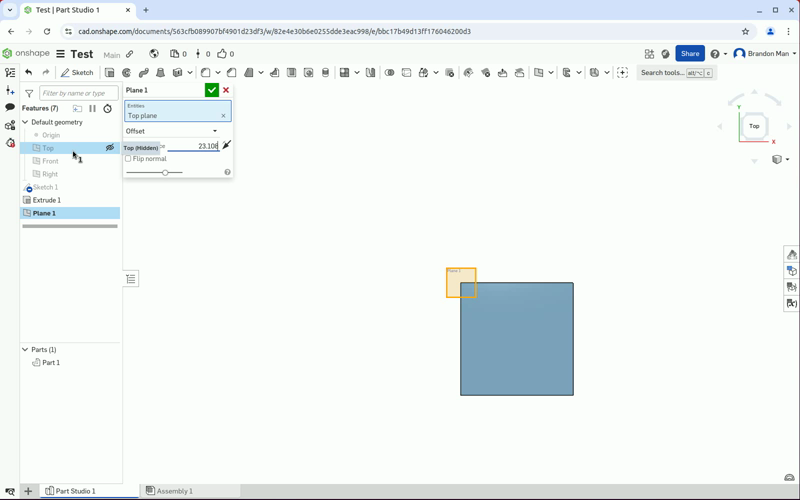
key(enter, 2)
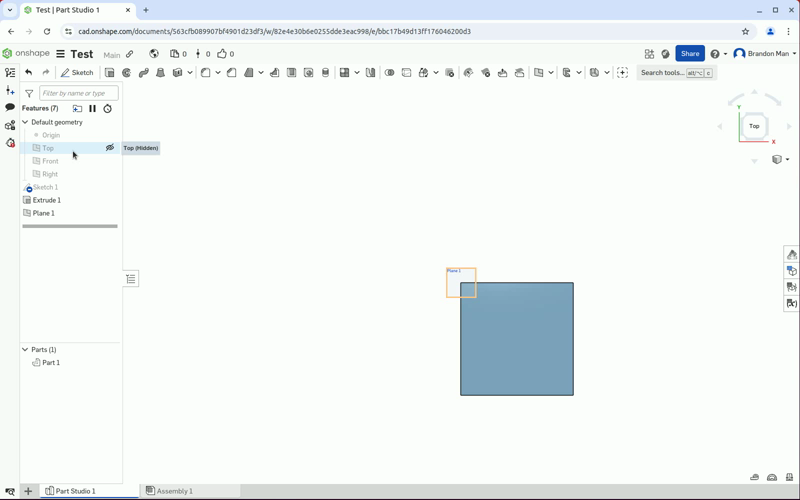
key(shift+s)
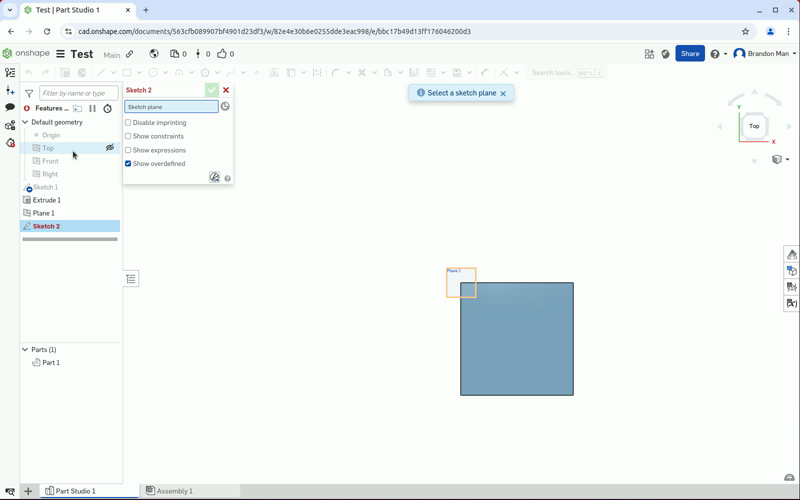
mouse_move(73, 215)
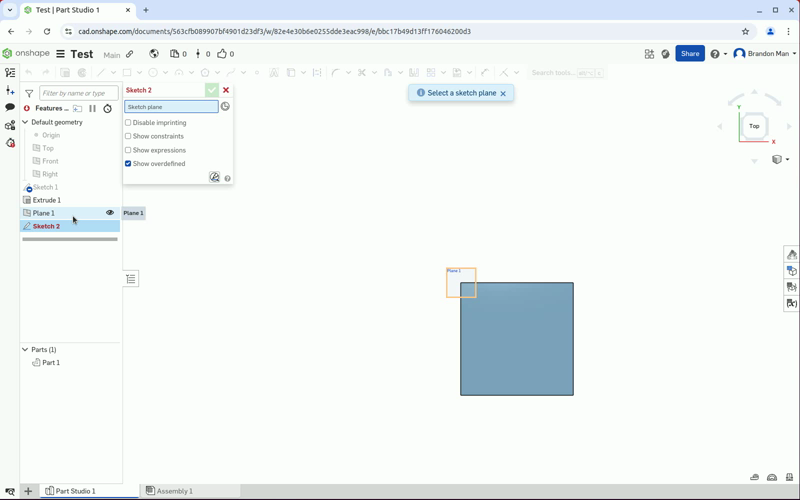
click(73, 215)
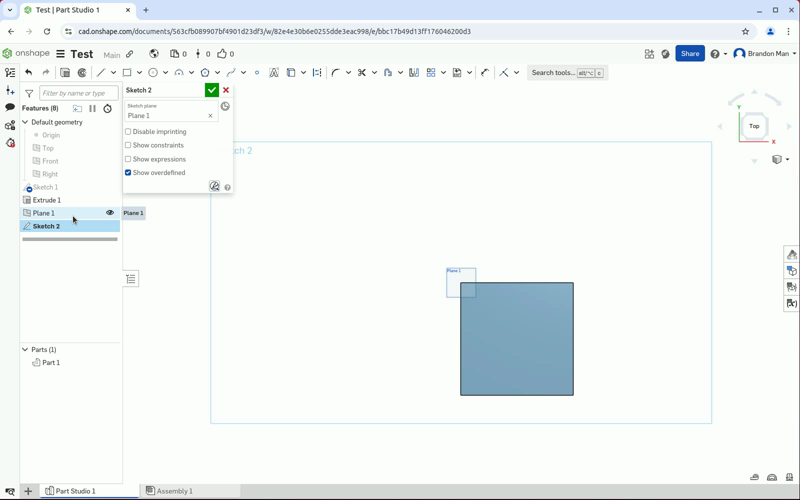
mouse_move(73, 352)
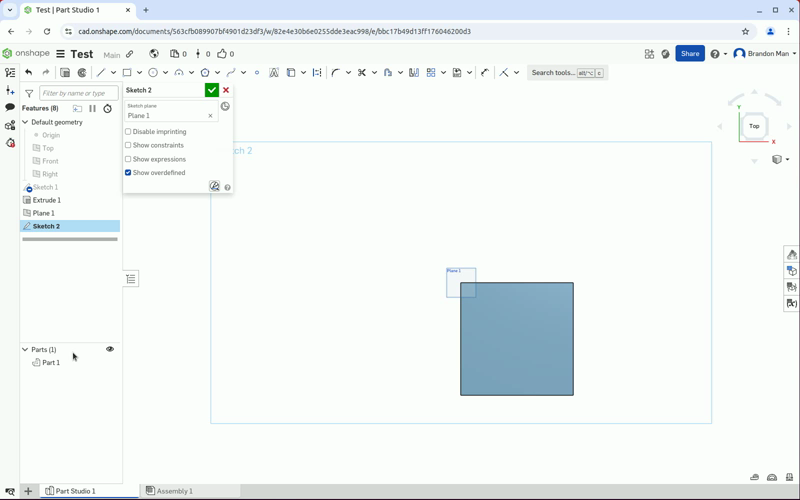
key(y)
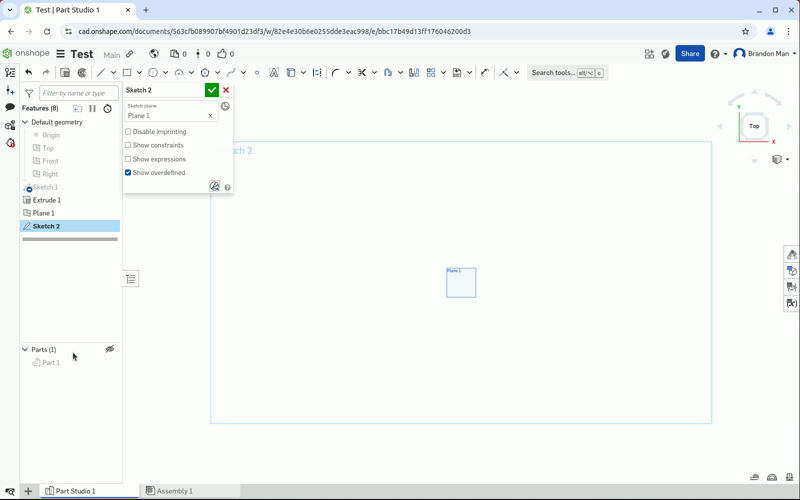
key(c)
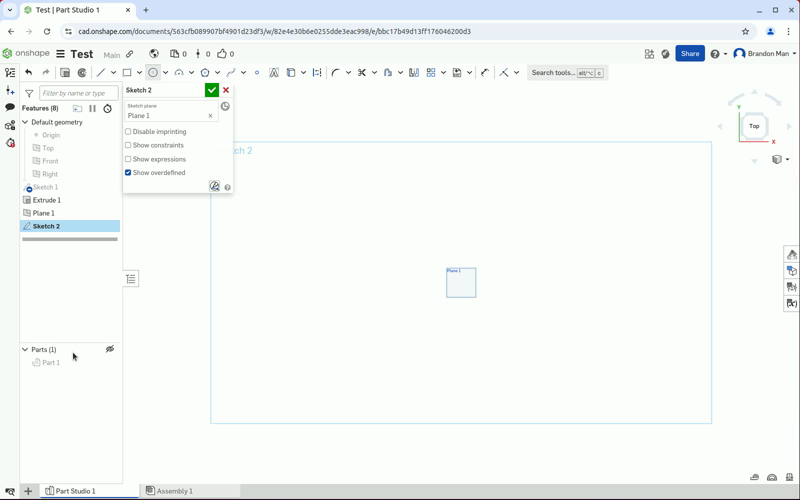
key_down(shift)
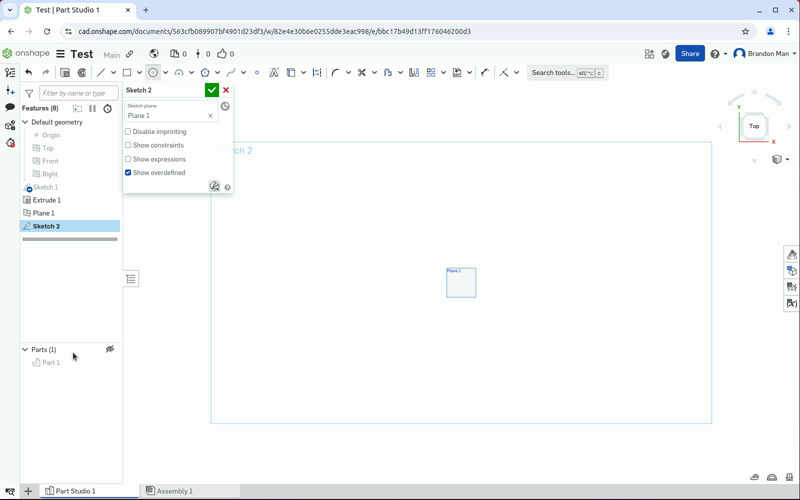
mouse_move(488, 349)
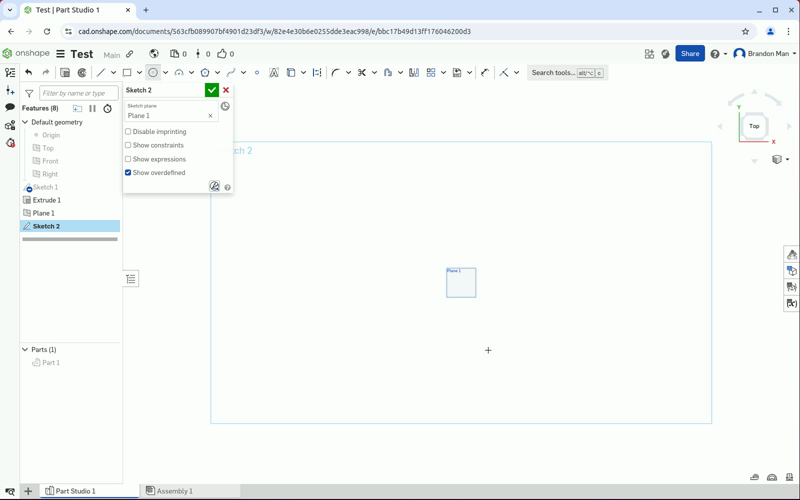
click(488, 349)
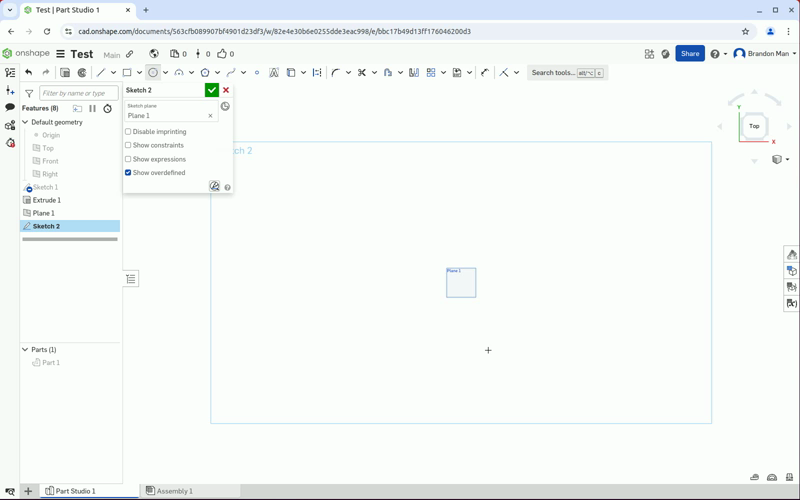
key_up(shift)
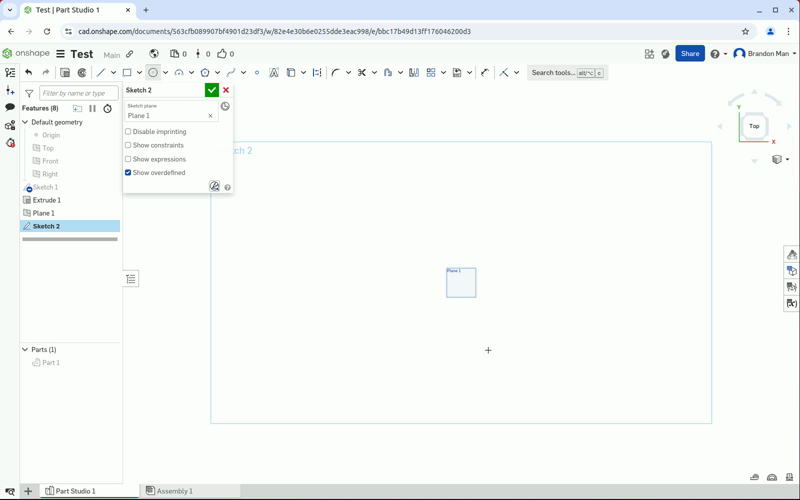
mouse_move(511, 349)
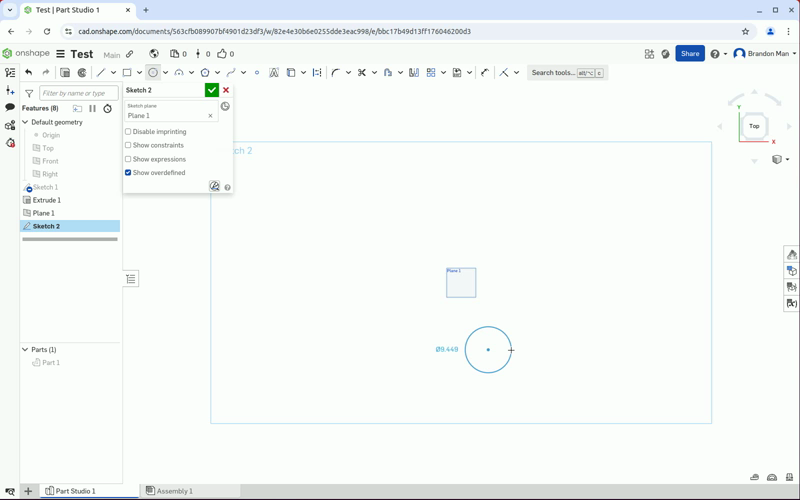
click(511, 349)
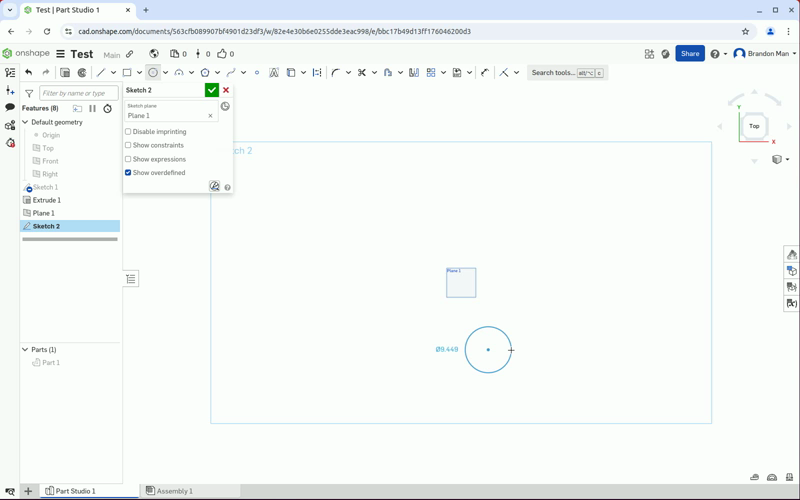
key(esc)
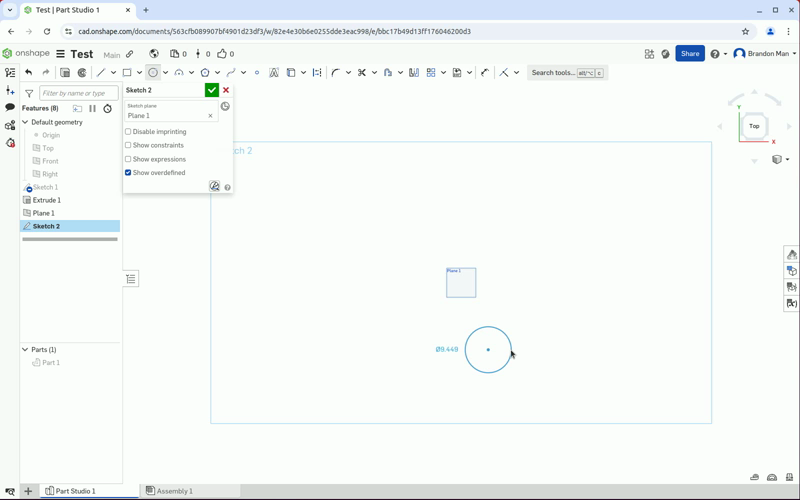
mouse_move(484, 369)
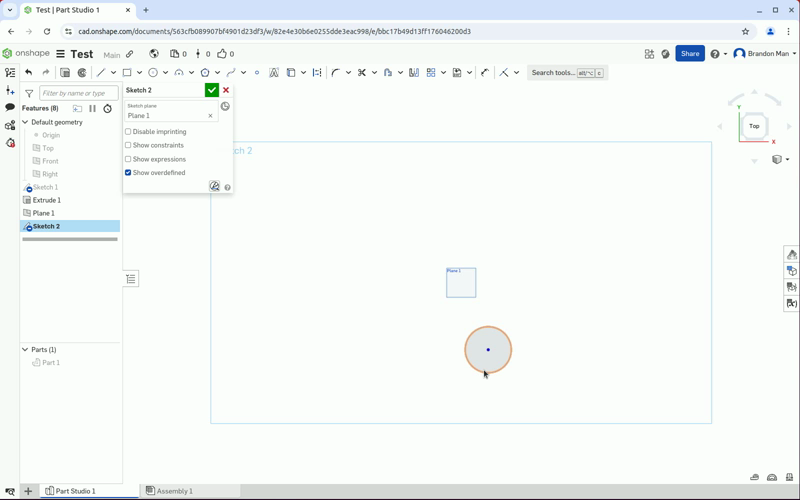
scroll(6)
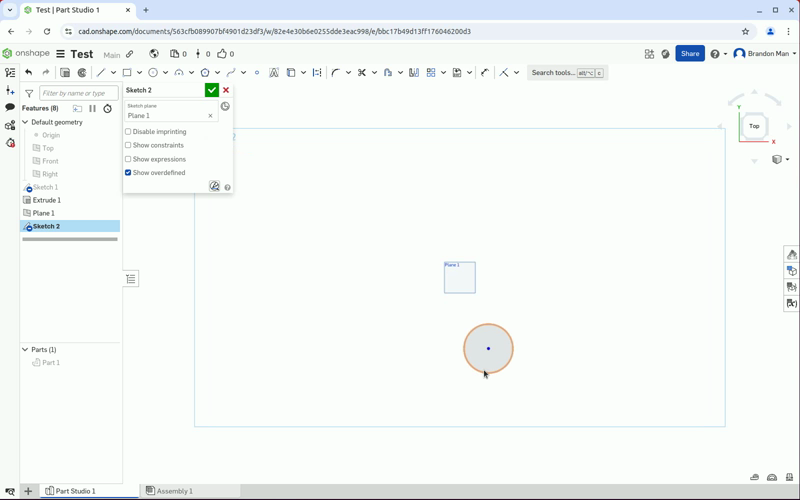
scroll(6)
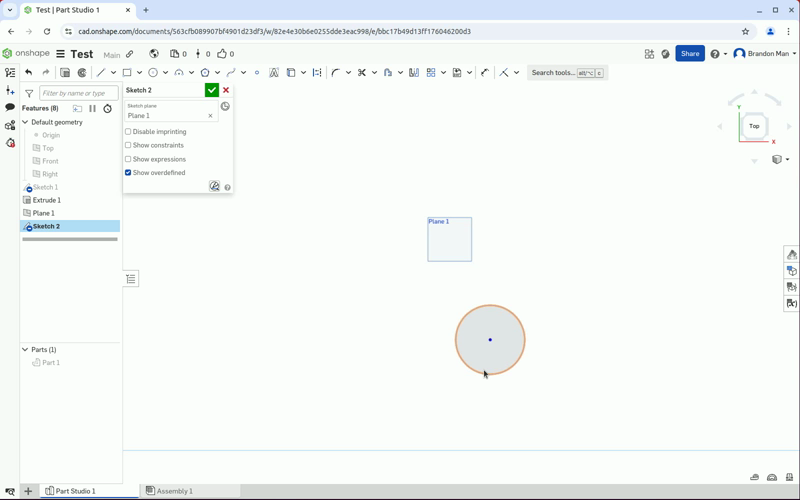
scroll(6)
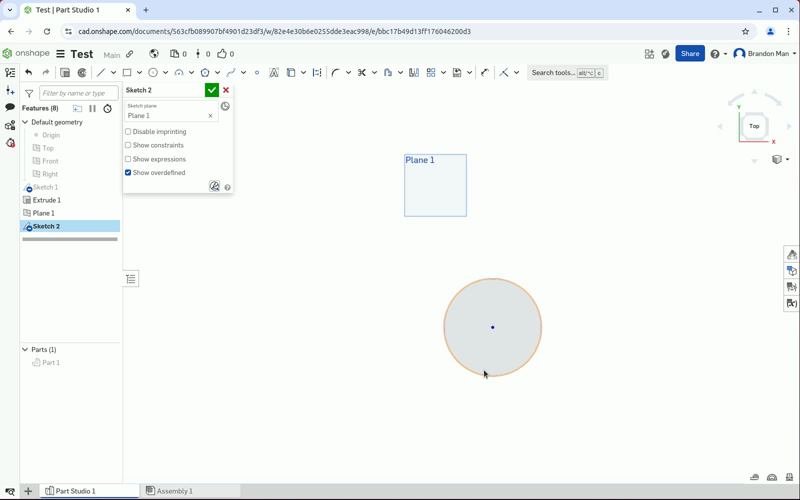
scroll(6)
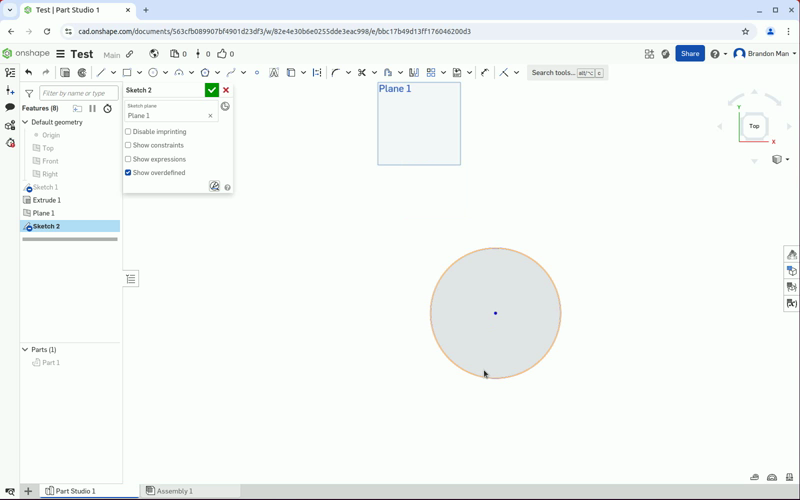
scroll(6)
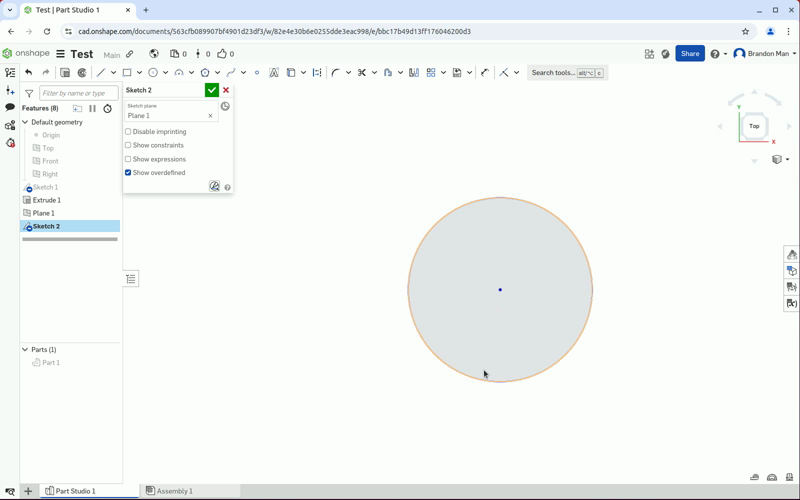
scroll(6)
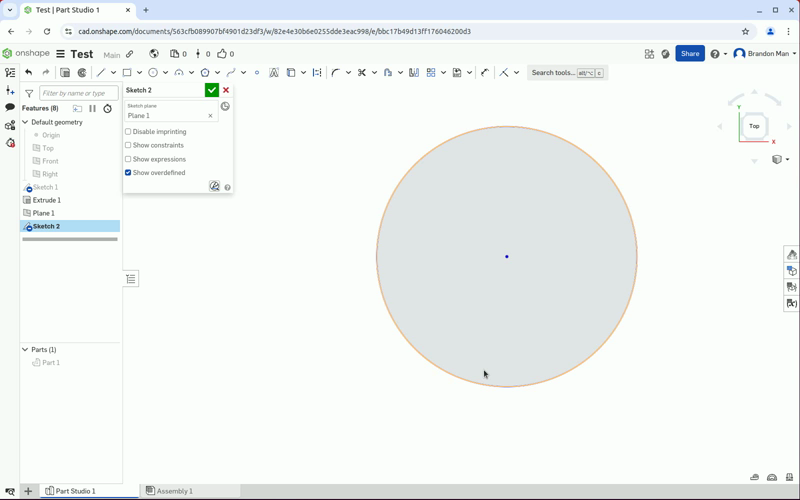
scroll(6)
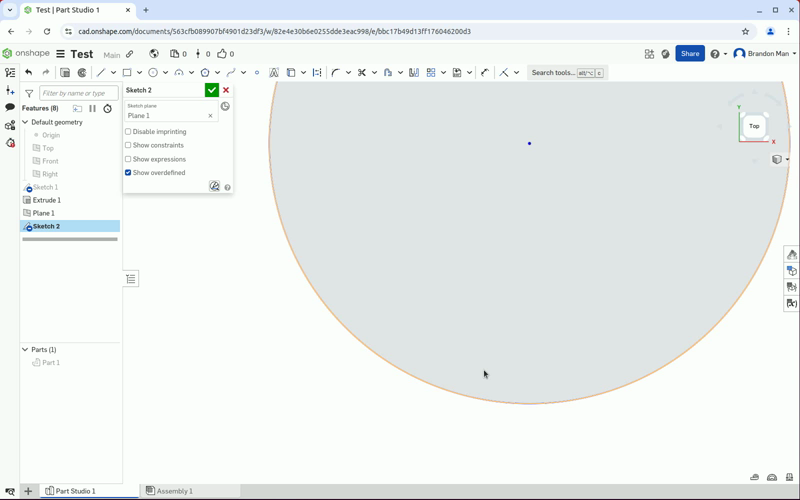
click(484, 369)
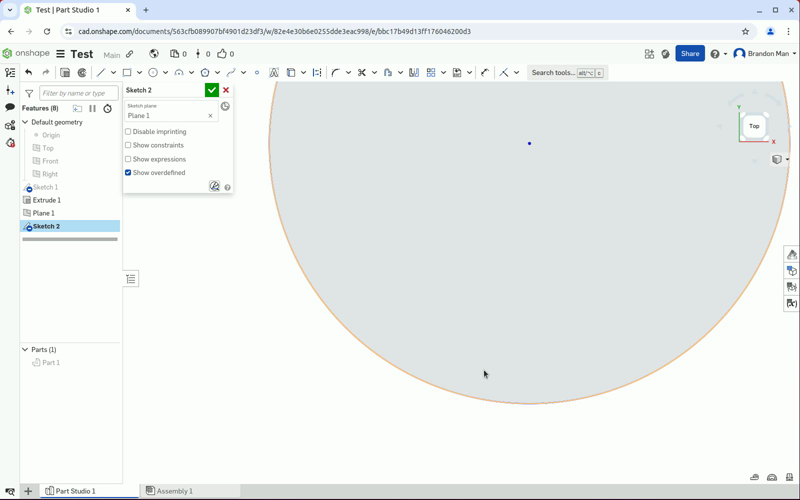
scroll(-6)
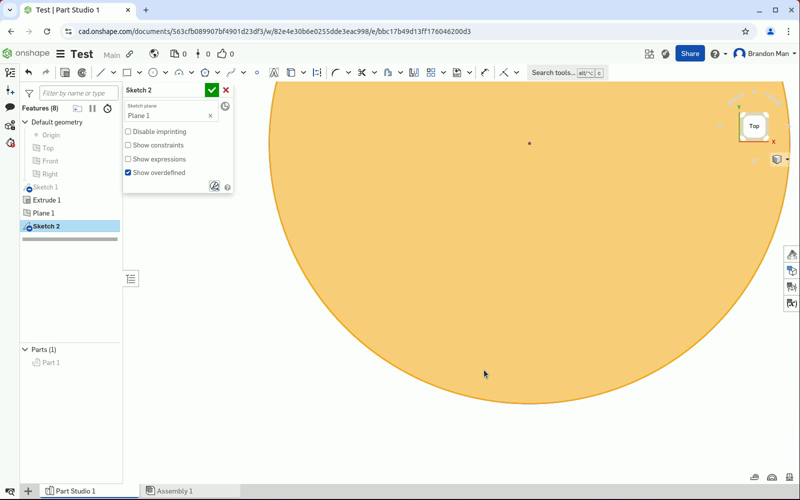
scroll(-6)
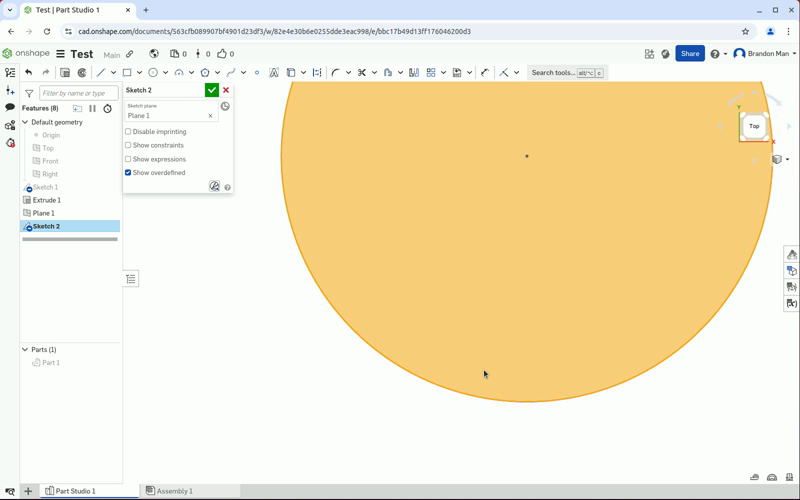
scroll(-6)
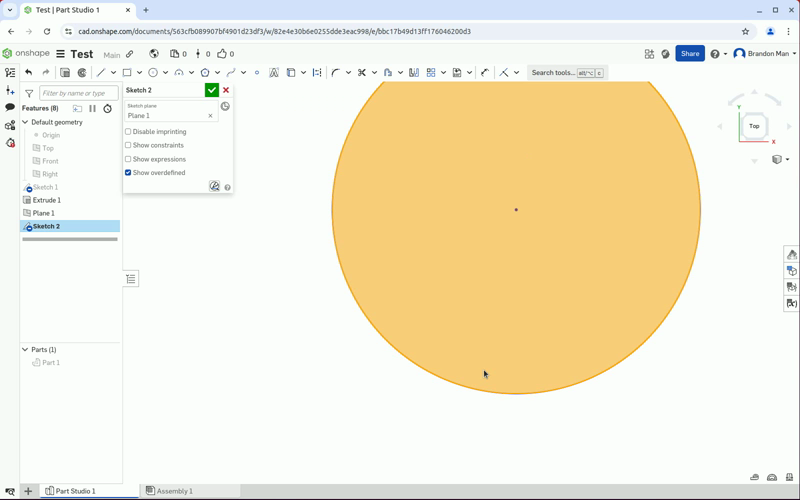
scroll(-6)
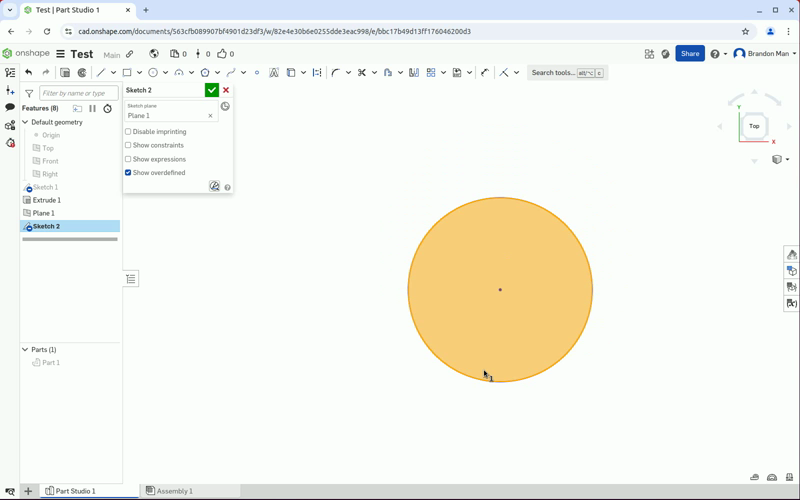
scroll(-6)
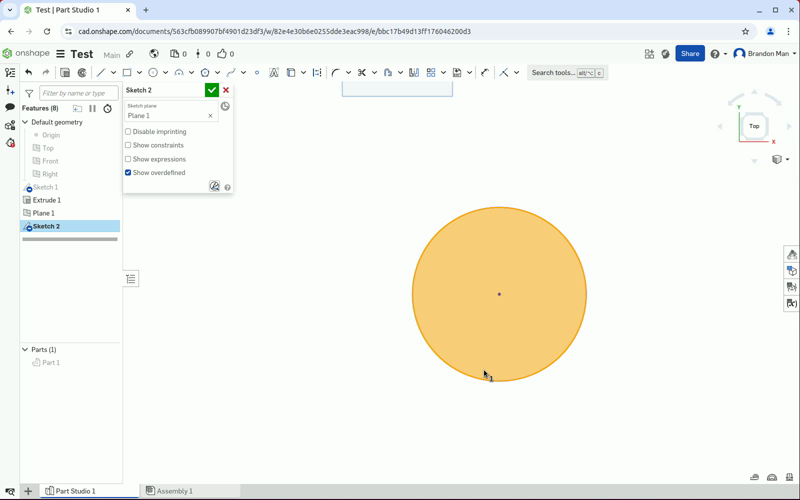
scroll(-6)
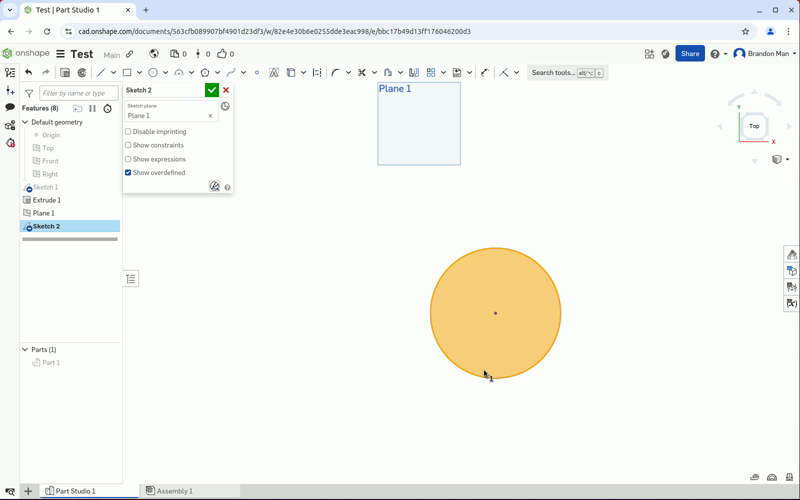
scroll(-6)
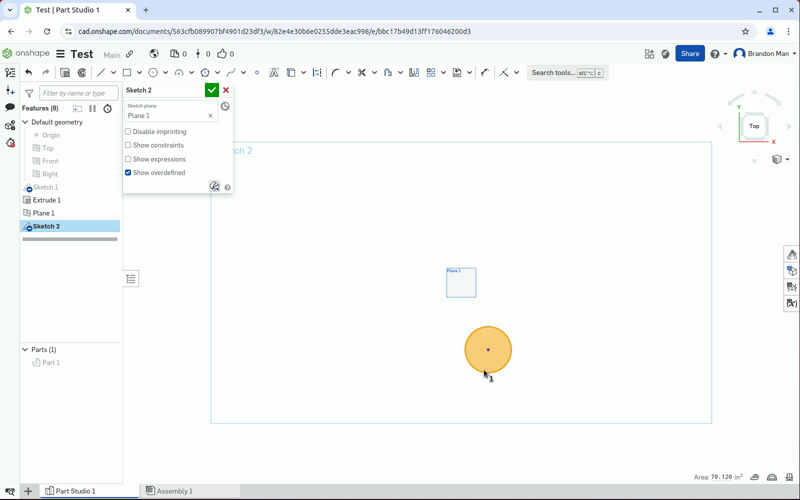
mouse_move(73, 352)
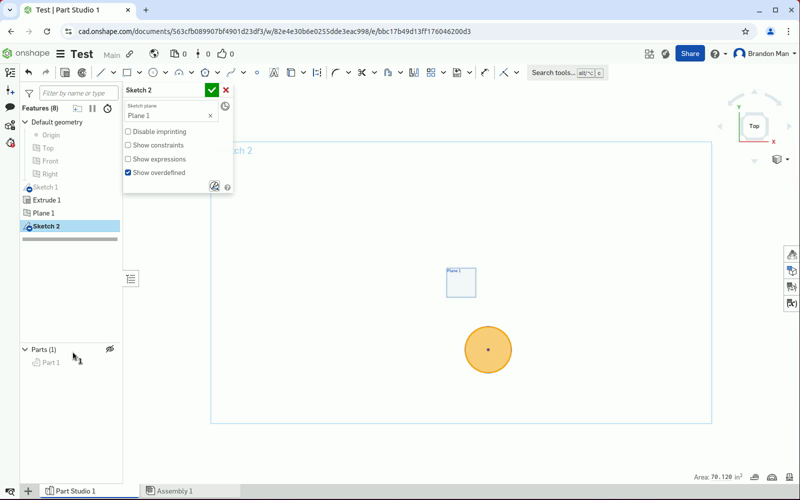
key(shift+y)
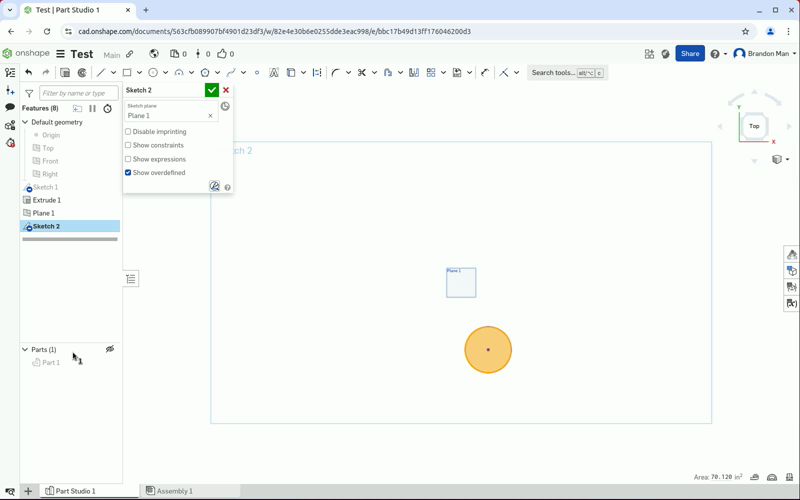
key(shift+e)
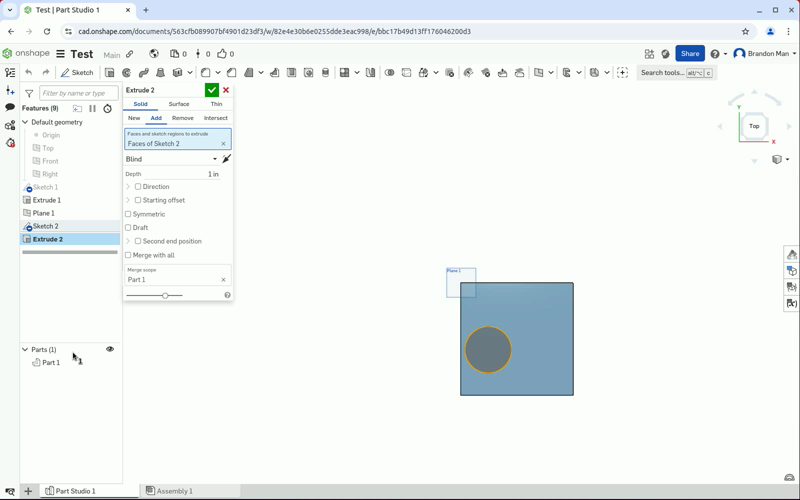
mouse_move(143, 106)
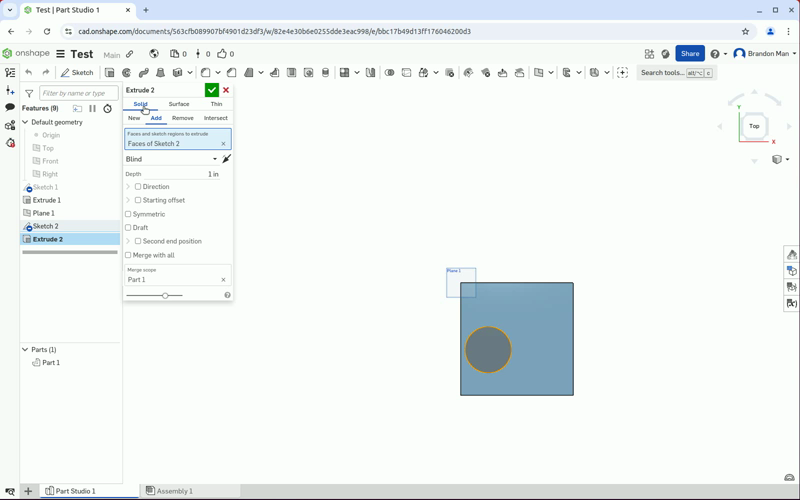
click(143, 106)
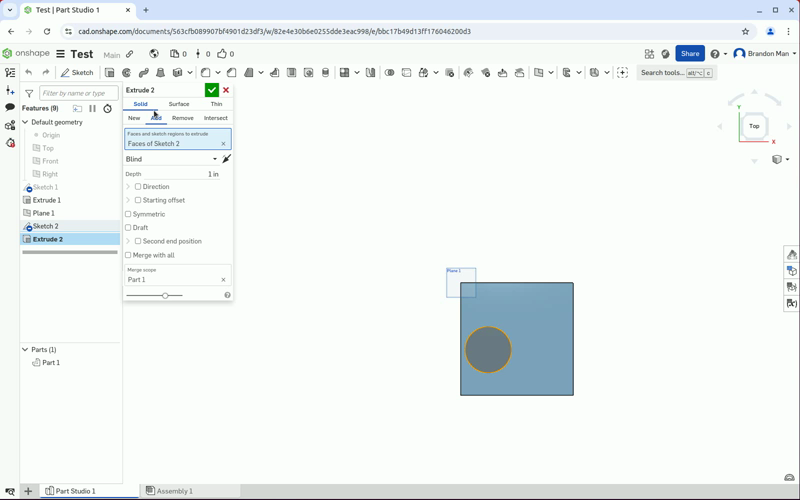
mouse_move(186, 120)
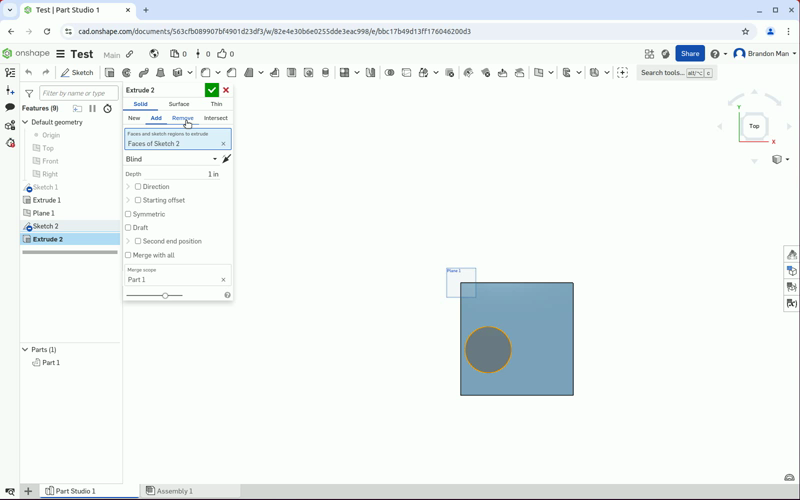
click(186, 120)
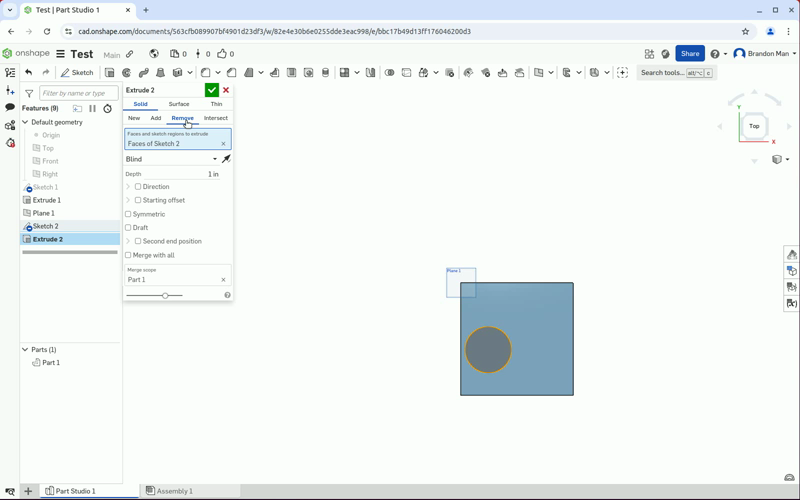
key(tab, 4)
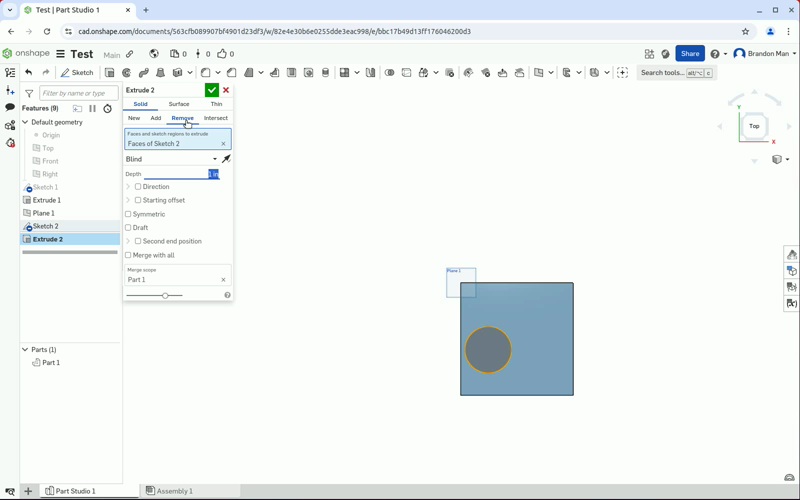
text(27.682)
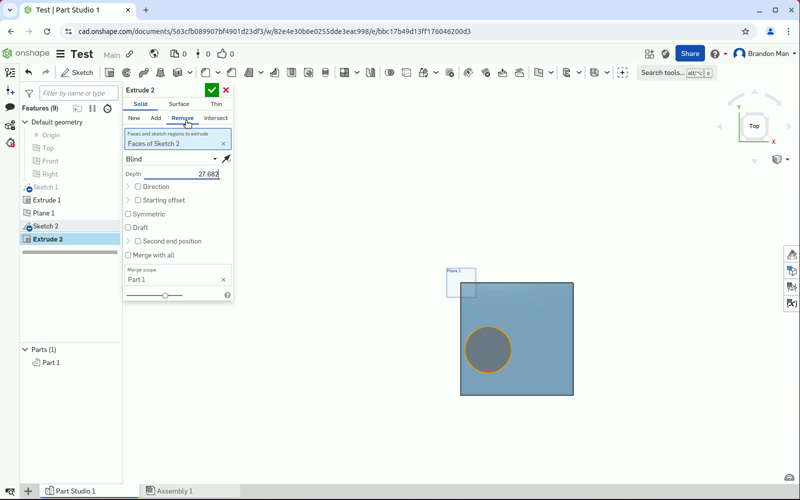
key(tab, 6)
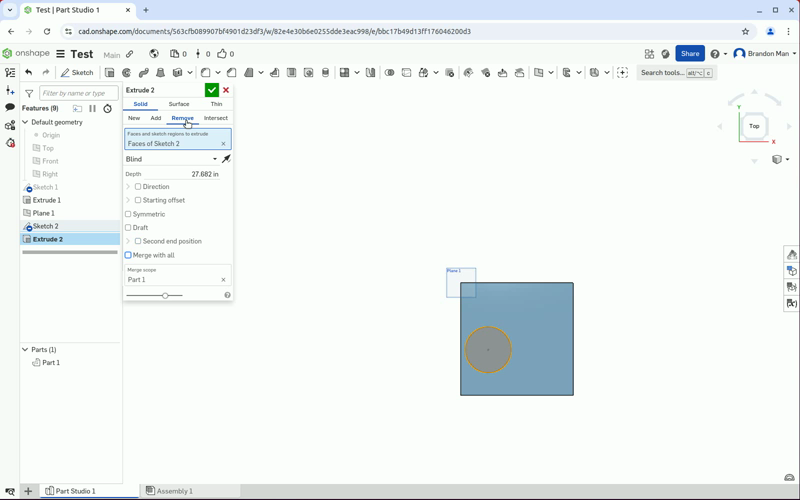
key(space)
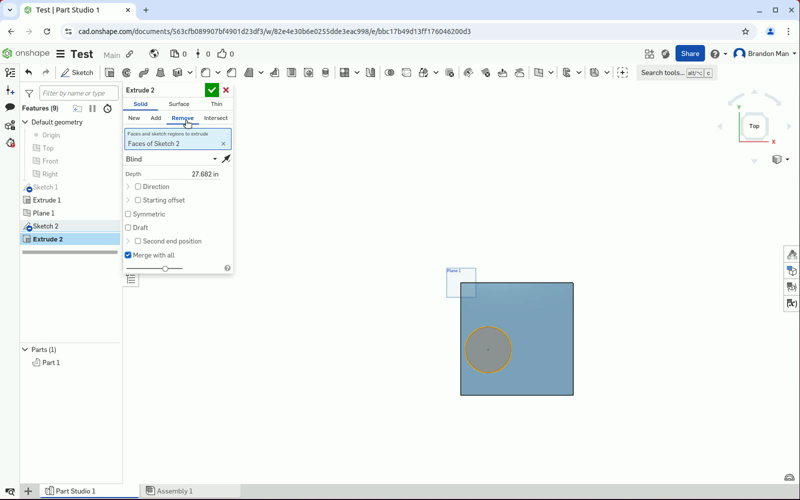
key(enter)
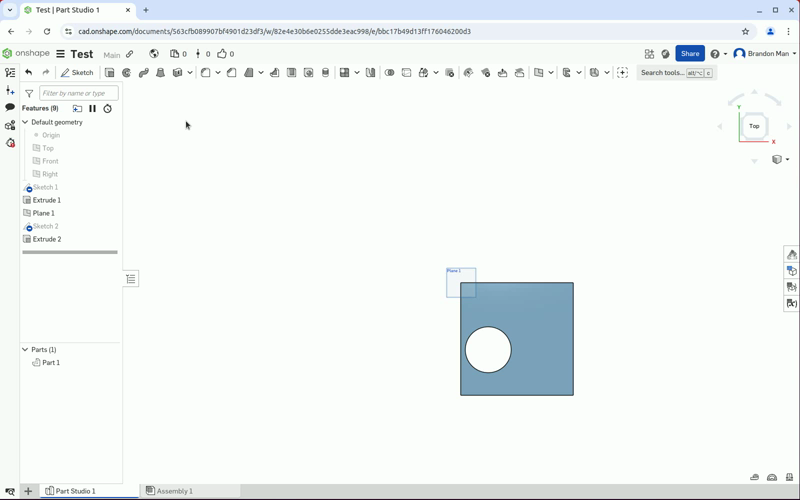
key(shift+h)
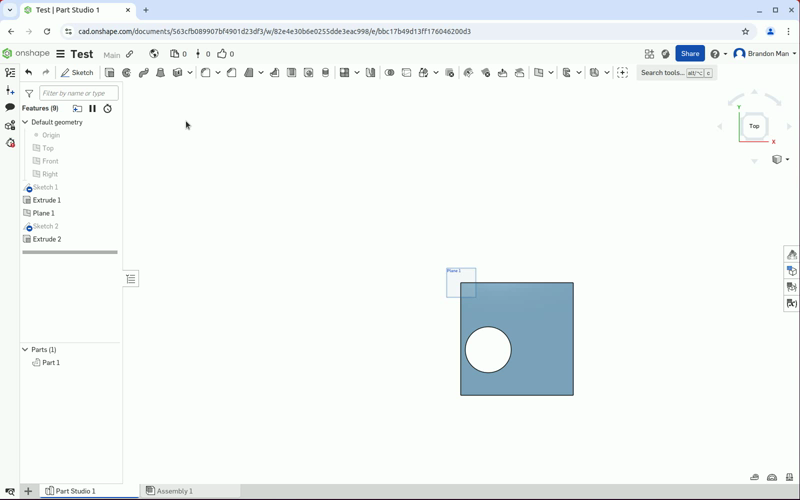
key(shift+h)
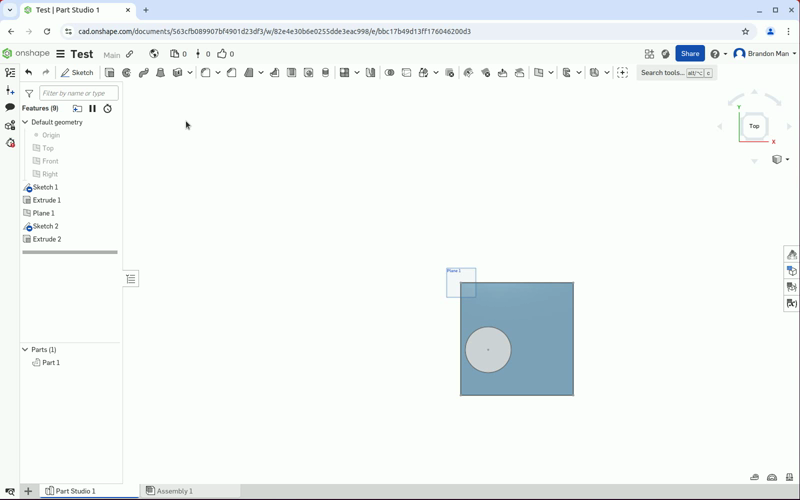
key(shift+7)
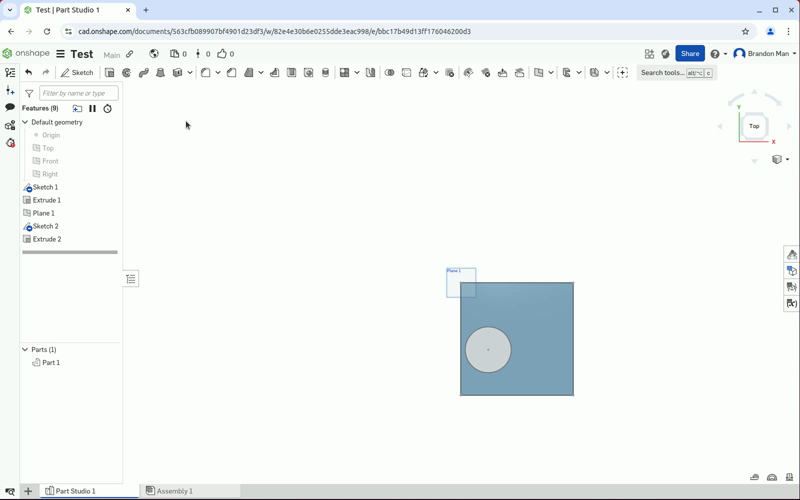
key(up, 3)
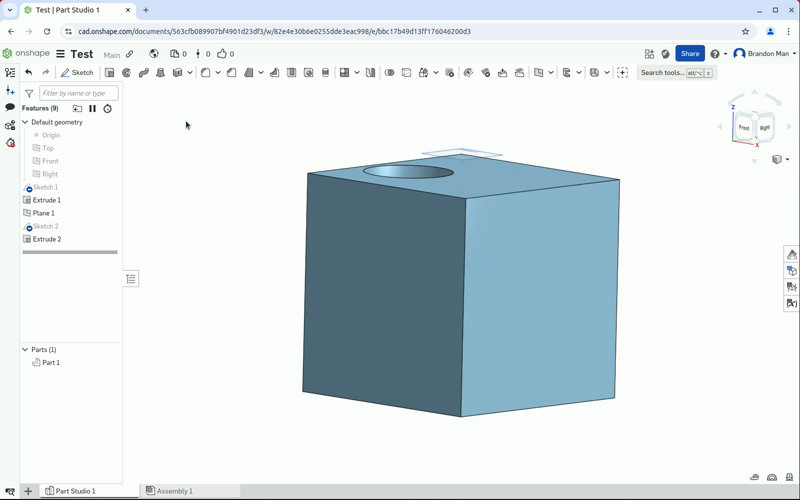
key(left, 3)
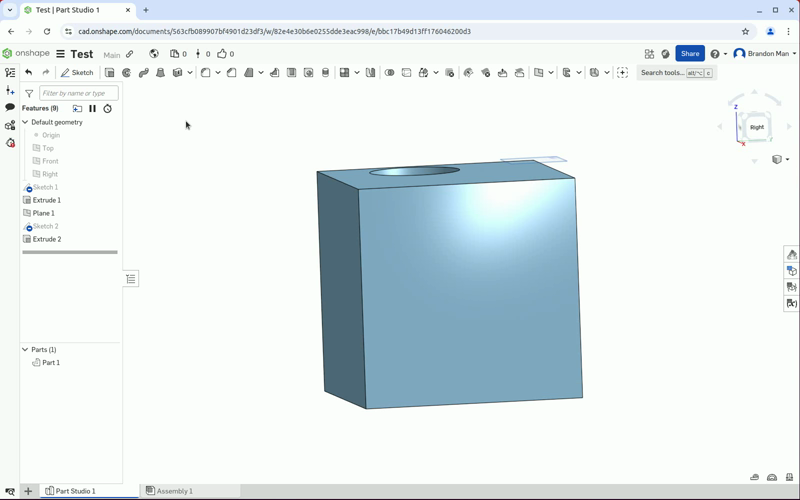
key(right, 3)
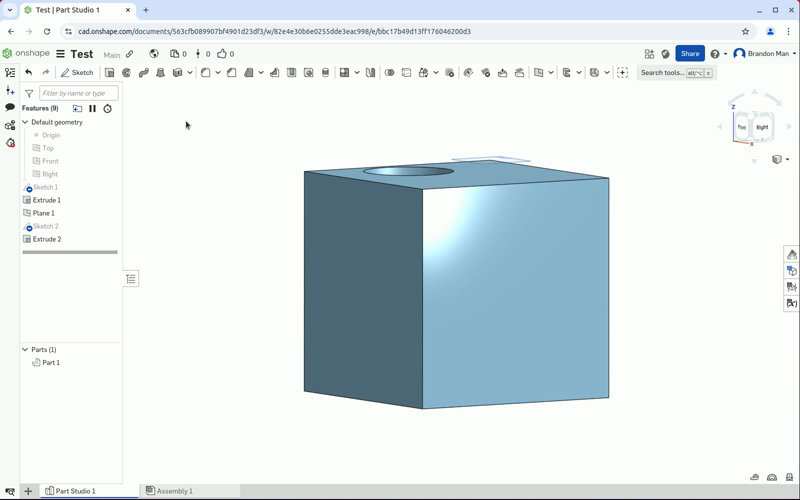
key(down, 3)
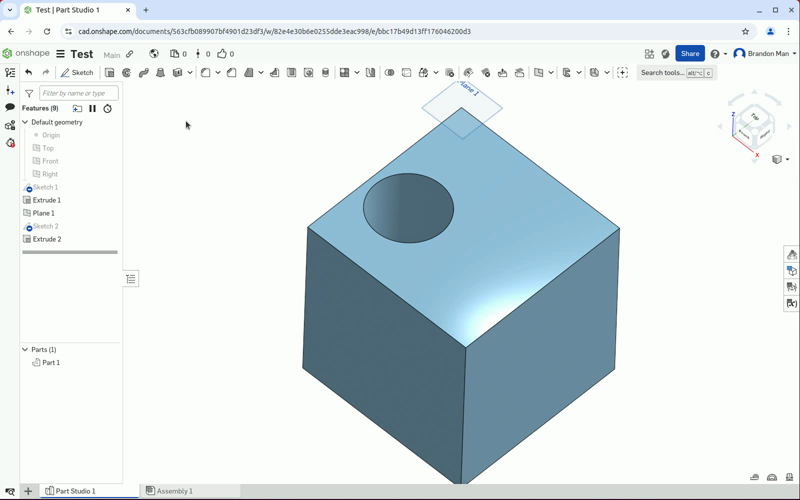
mouse_move(73, 189)
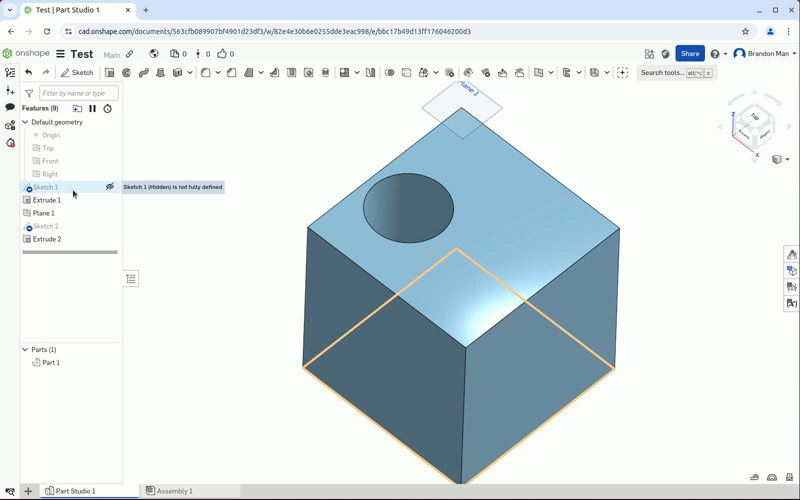
click(73, 189)